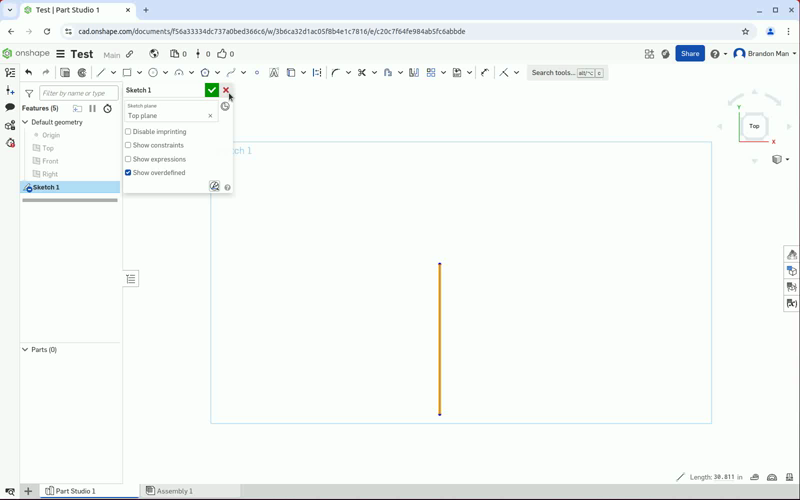
key(shift+h)
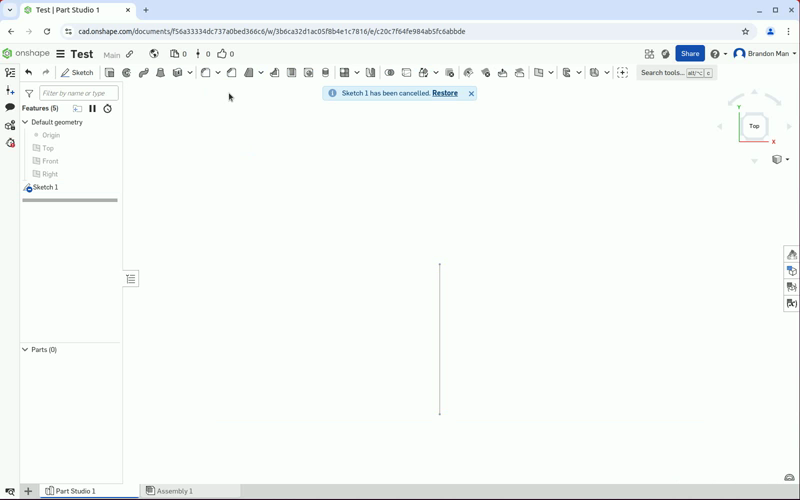
key(shift+s)
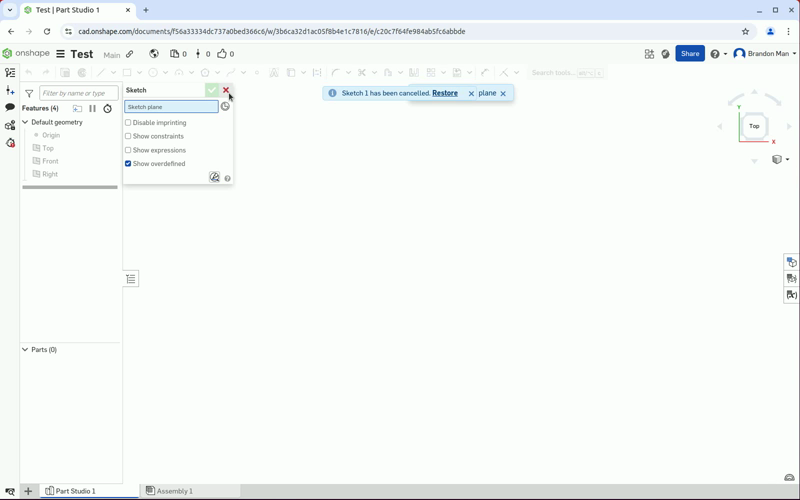
mouse_move(73, 150)
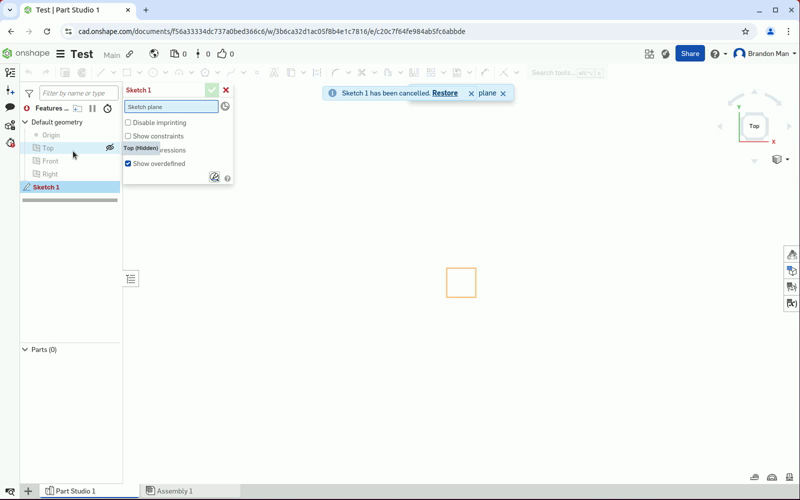
click(73, 150)
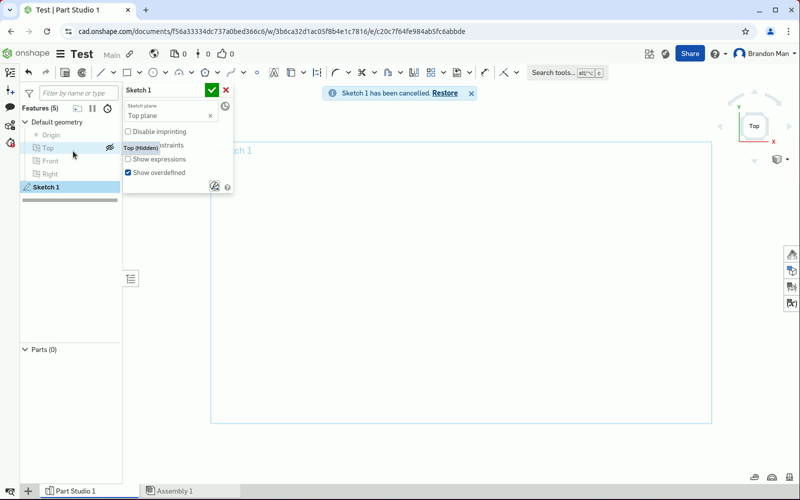
mouse_move(73, 352)
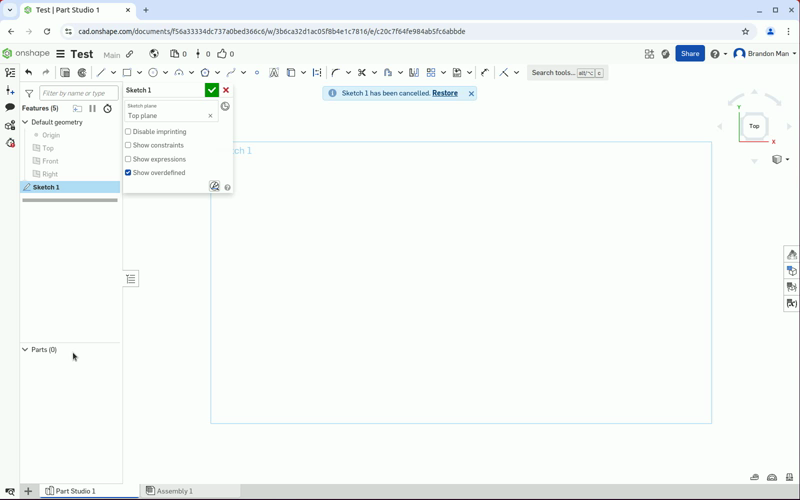
key(y)
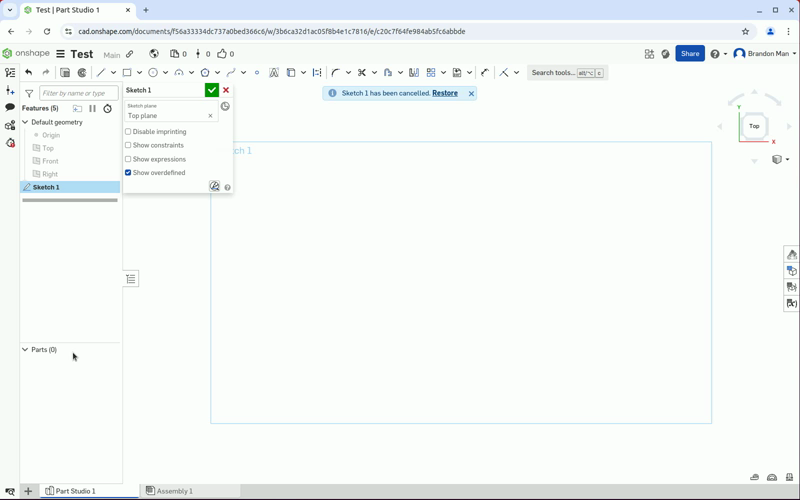
key(c)
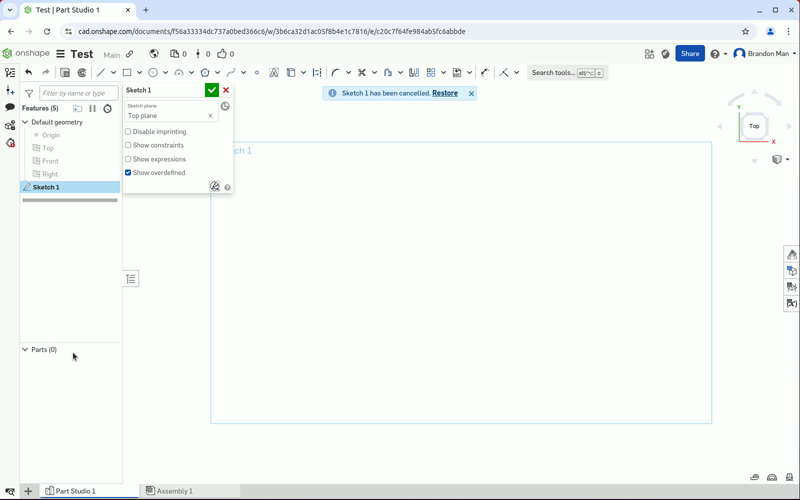
key_down(shift)
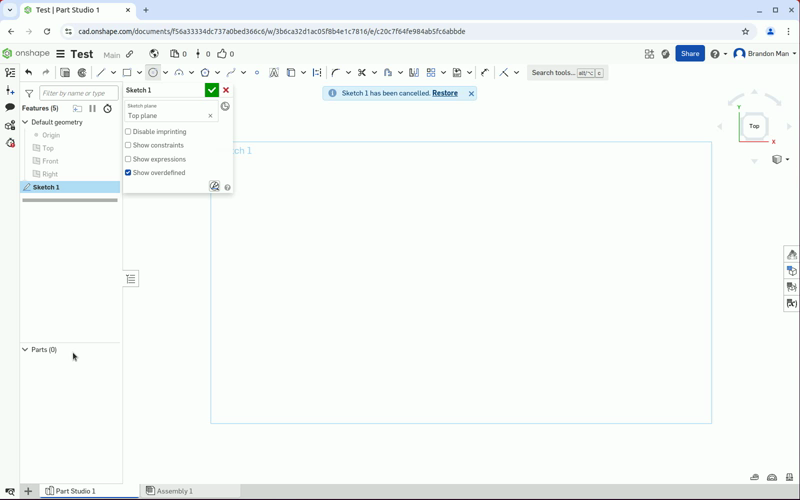
mouse_move(510, 282)
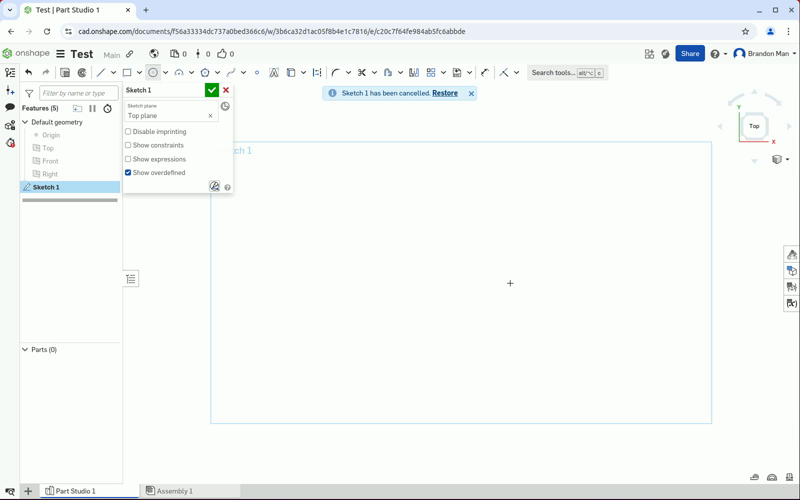
click(510, 282)
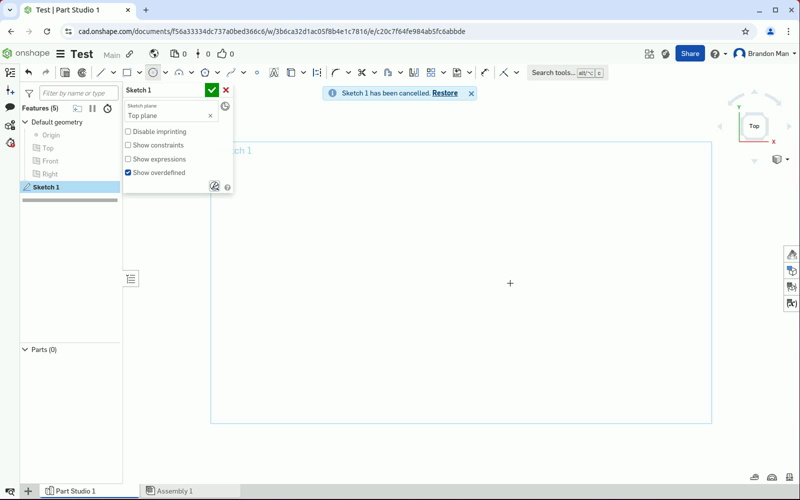
key_up(shift)
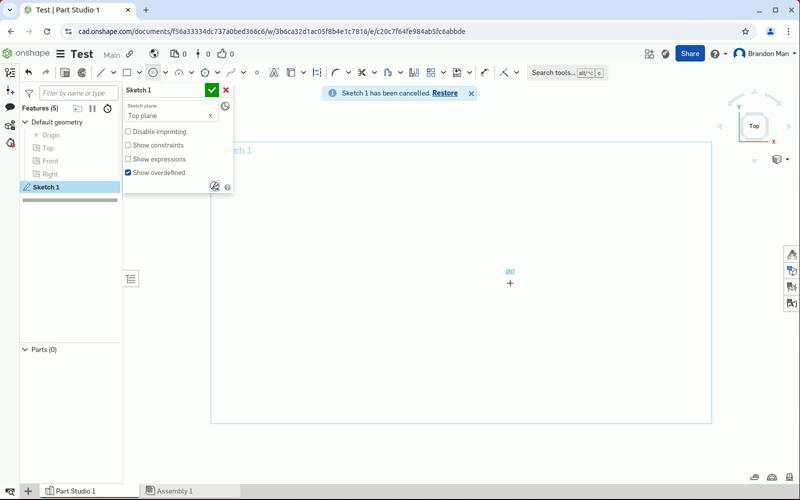
mouse_move(513, 282)
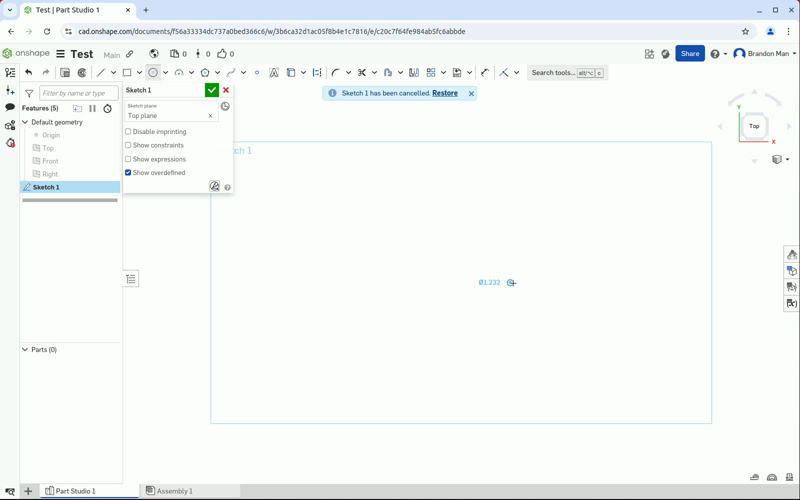
click(513, 282)
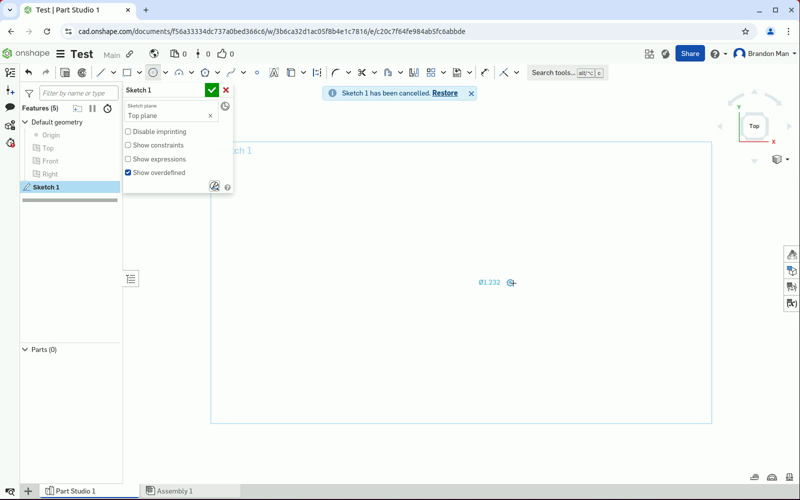
key(esc)
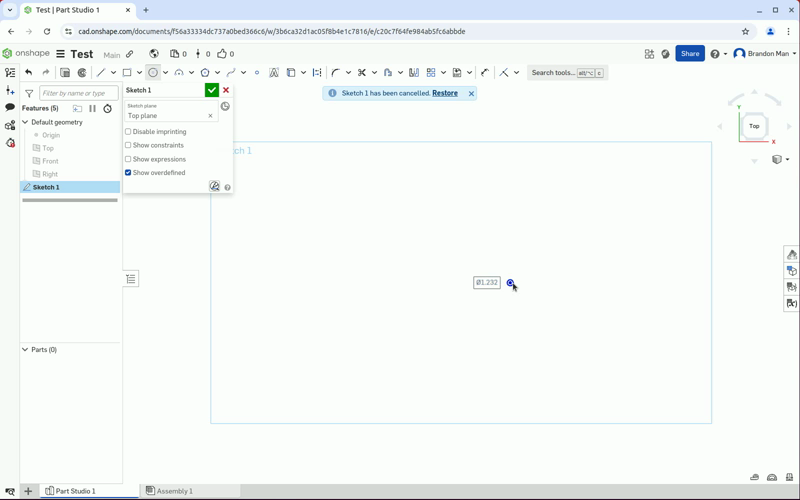
mouse_move(508, 281)
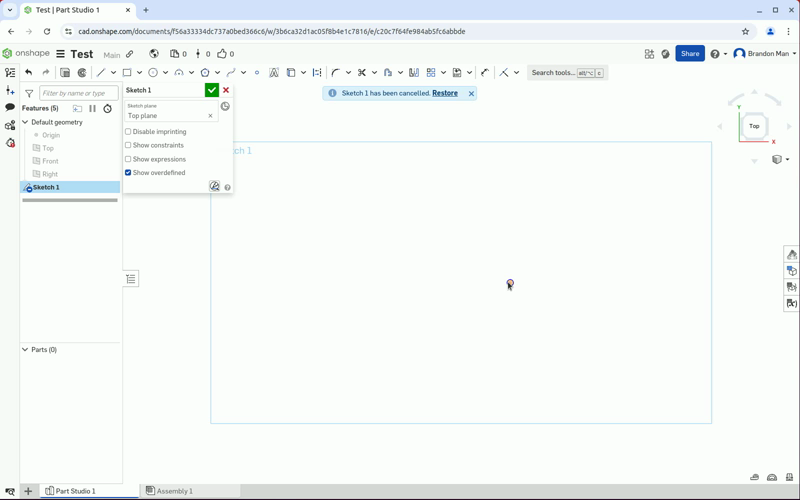
scroll(6)
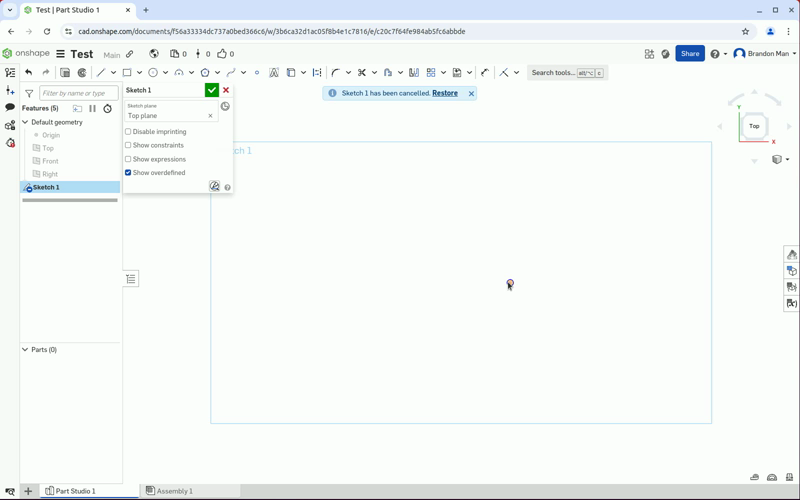
scroll(6)
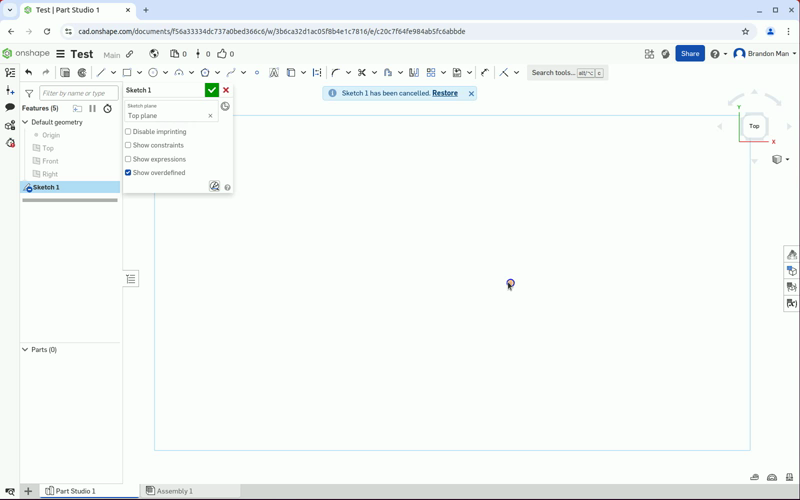
scroll(6)
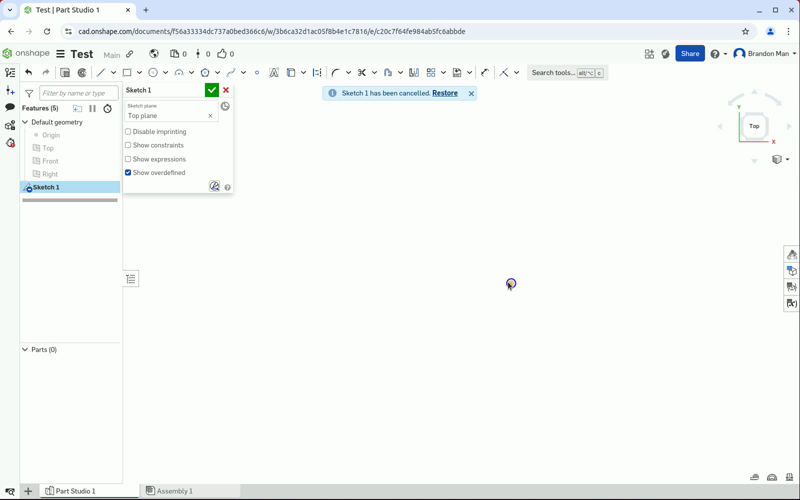
scroll(6)
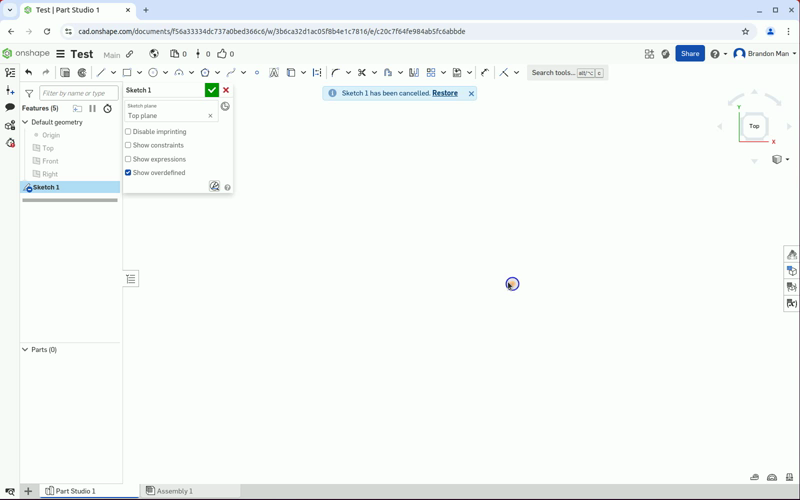
scroll(6)
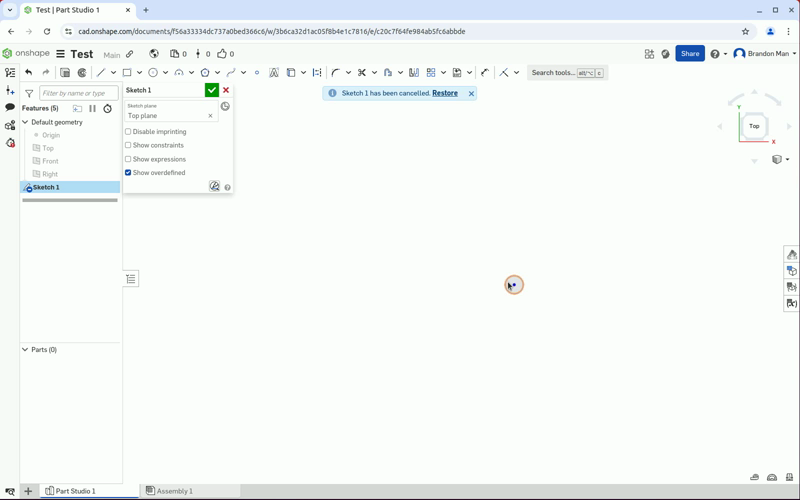
scroll(6)
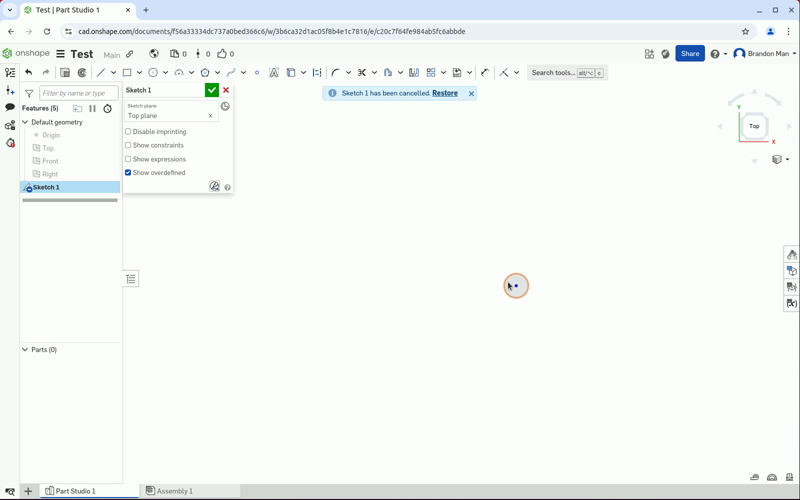
scroll(6)
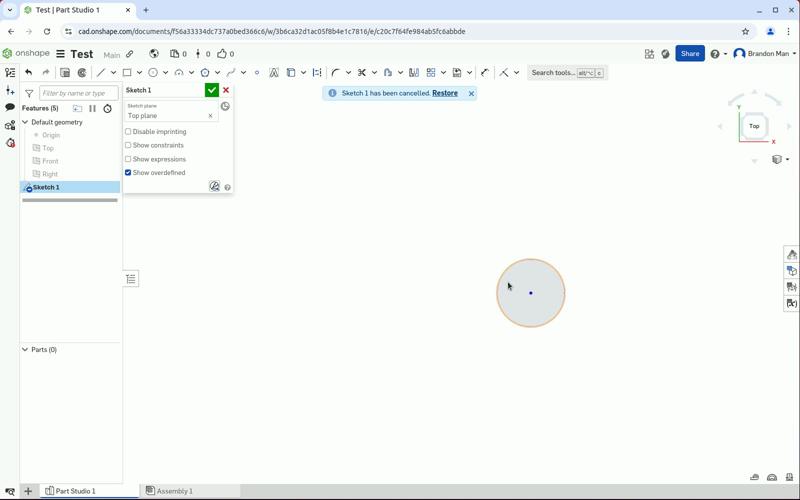
click(508, 281)
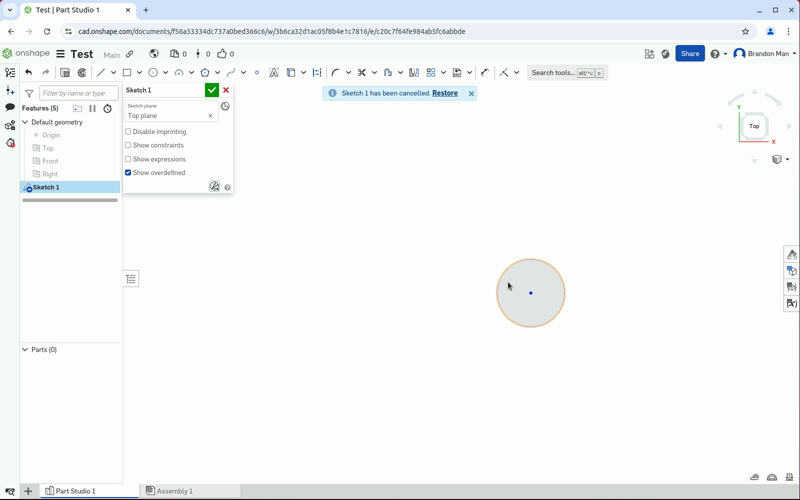
scroll(-6)
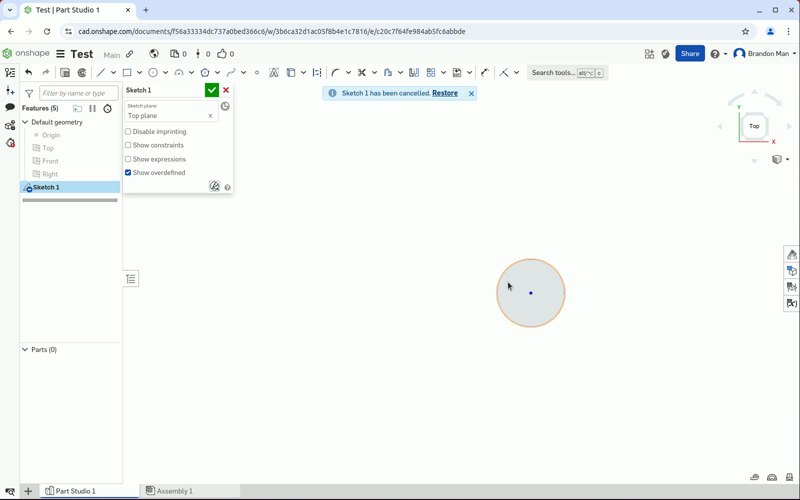
scroll(-6)
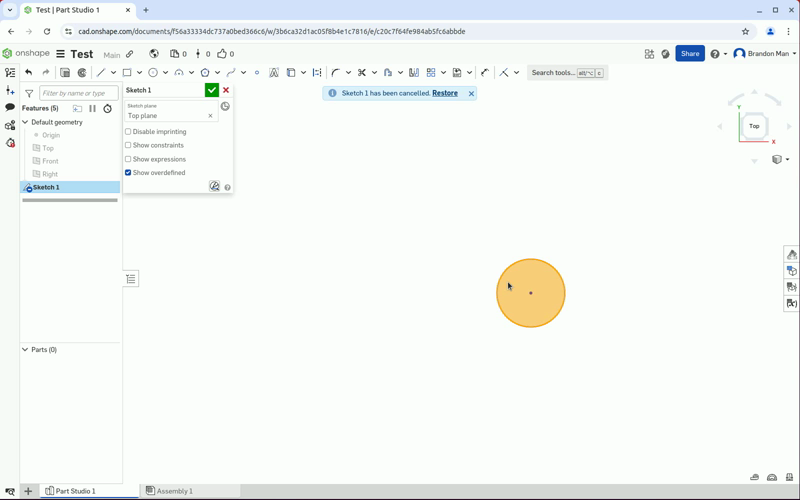
scroll(-6)
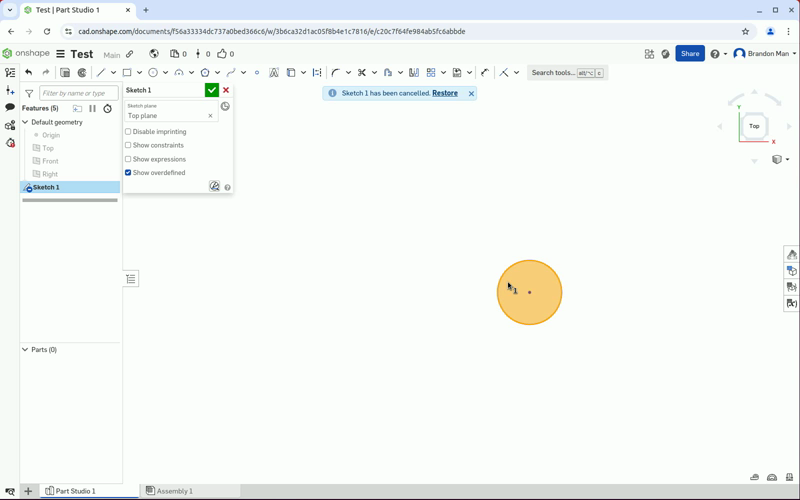
scroll(-6)
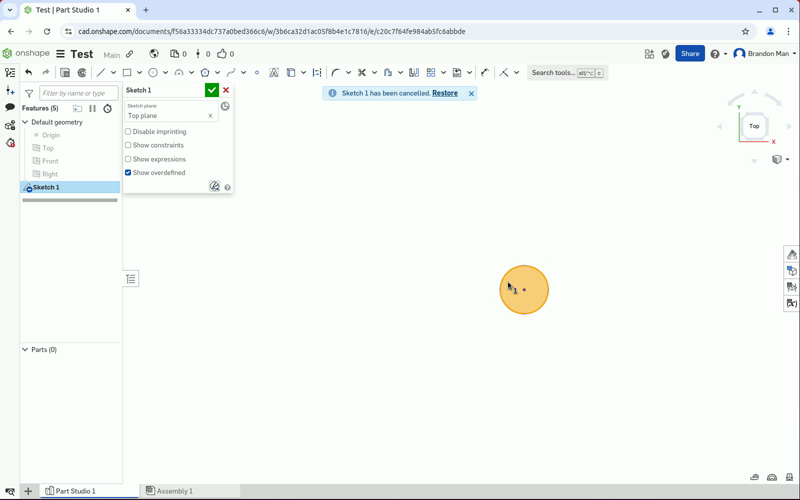
scroll(-6)
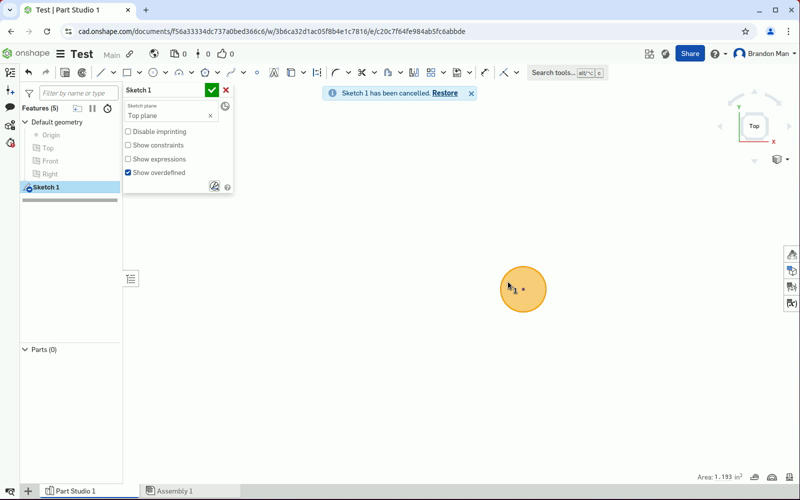
scroll(-6)
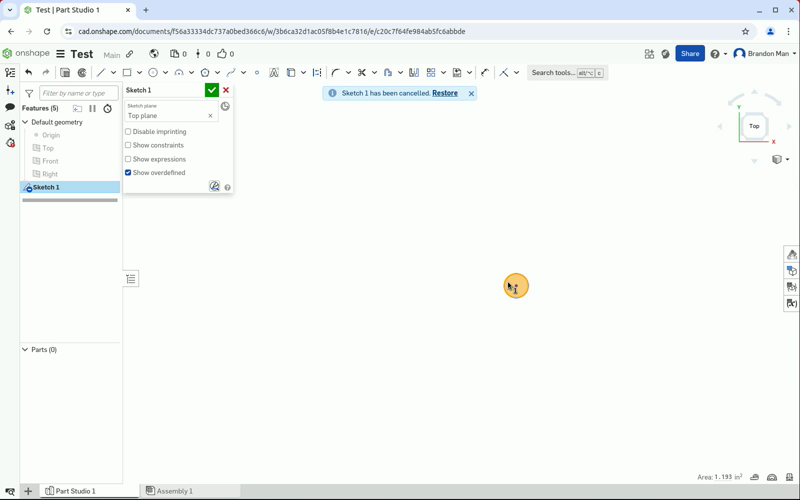
scroll(-6)
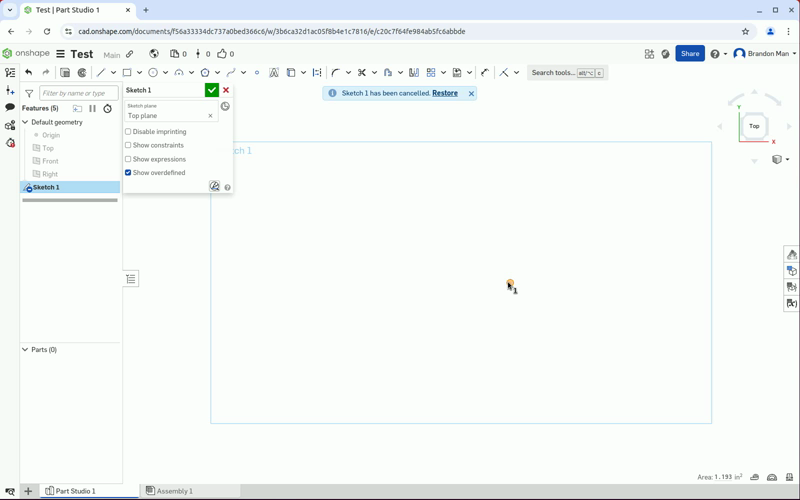
mouse_move(73, 352)
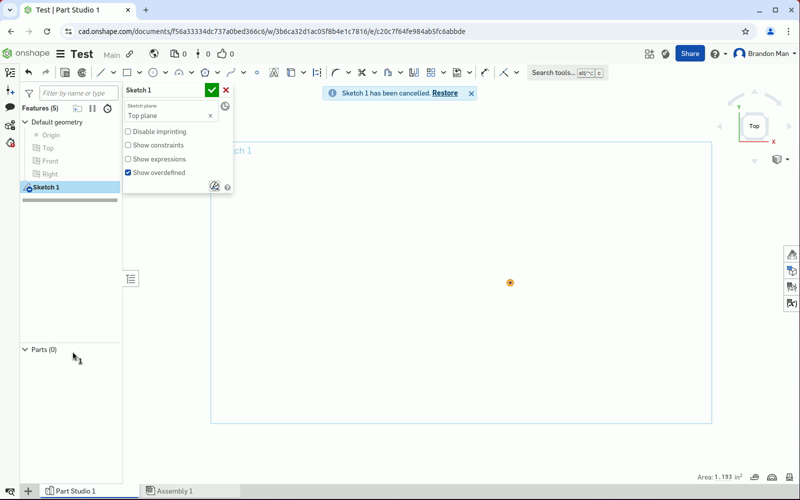
key(shift+y)
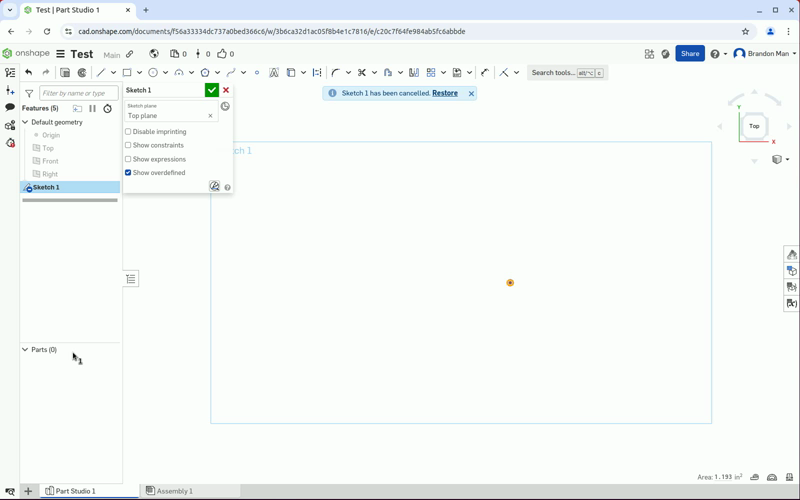
key(shift+e)
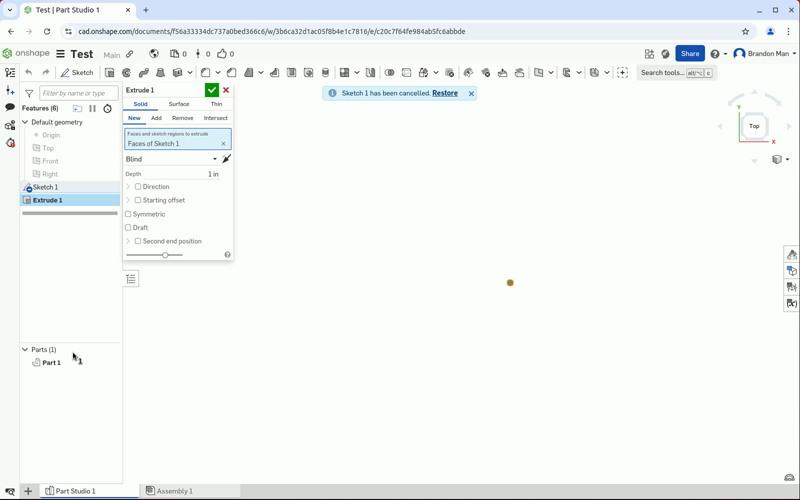
mouse_move(143, 106)
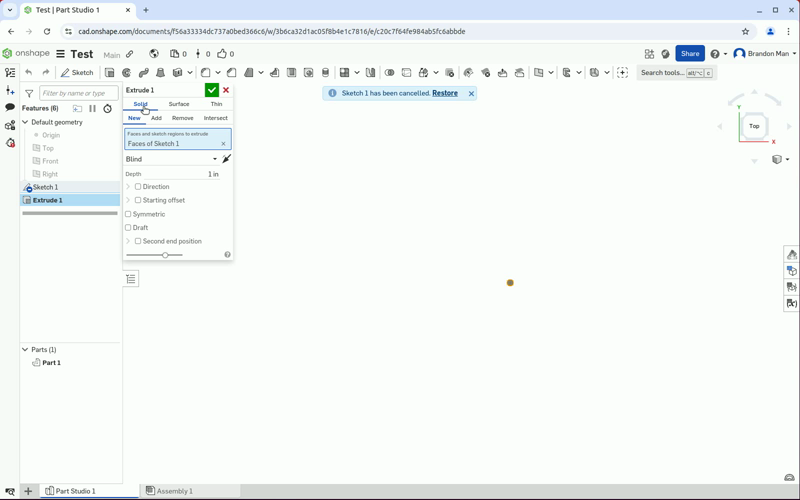
click(143, 106)
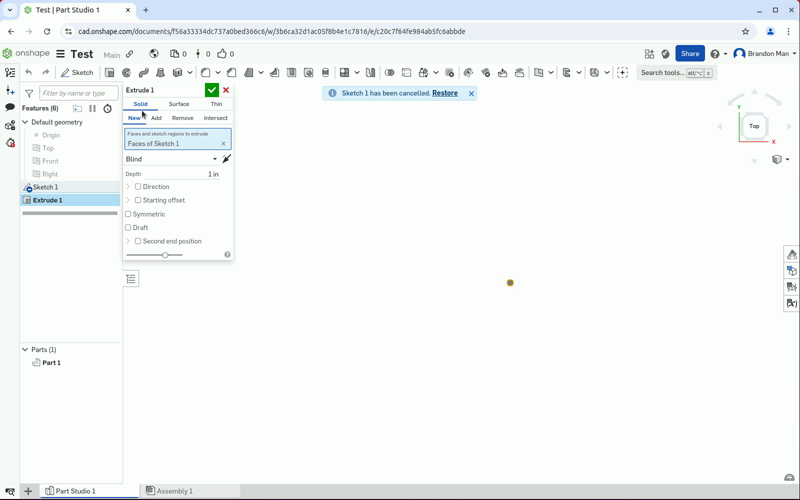
mouse_move(137, 120)
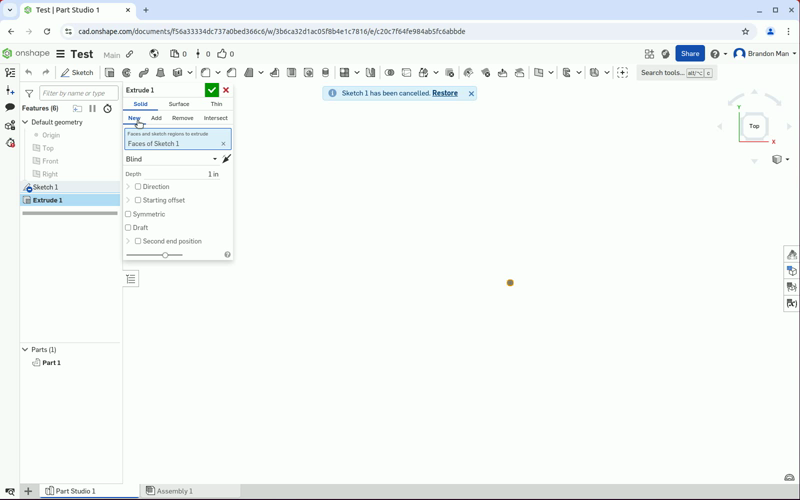
click(137, 120)
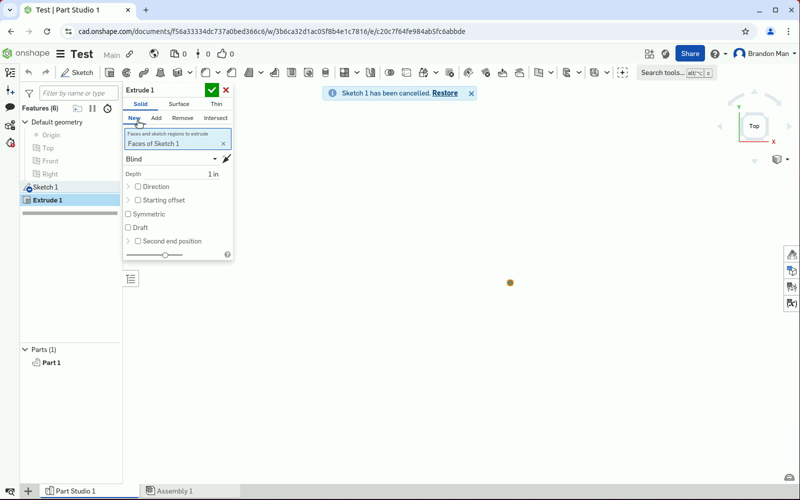
key(tab, 4)
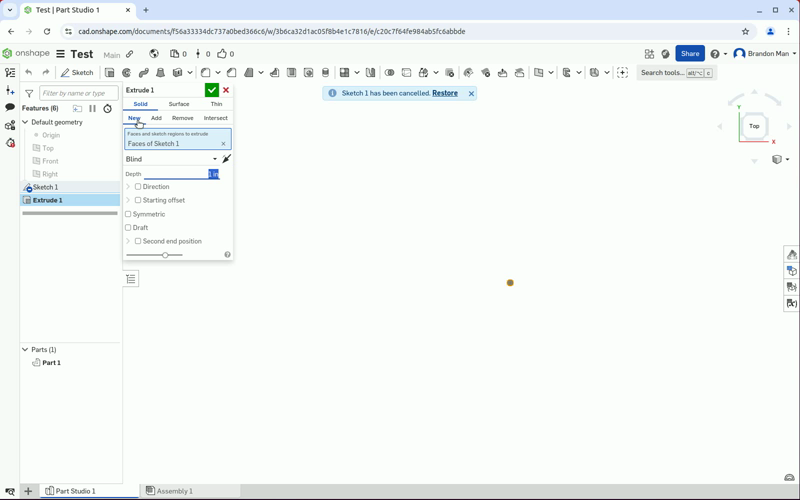
text(23.108)
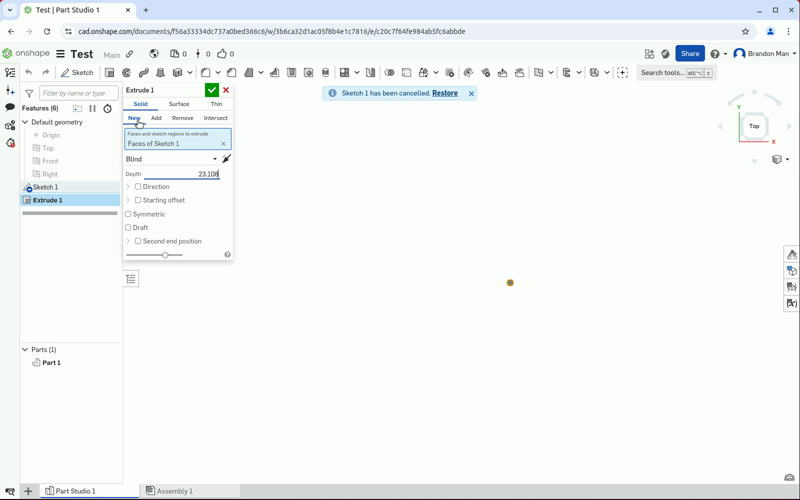
key(enter)
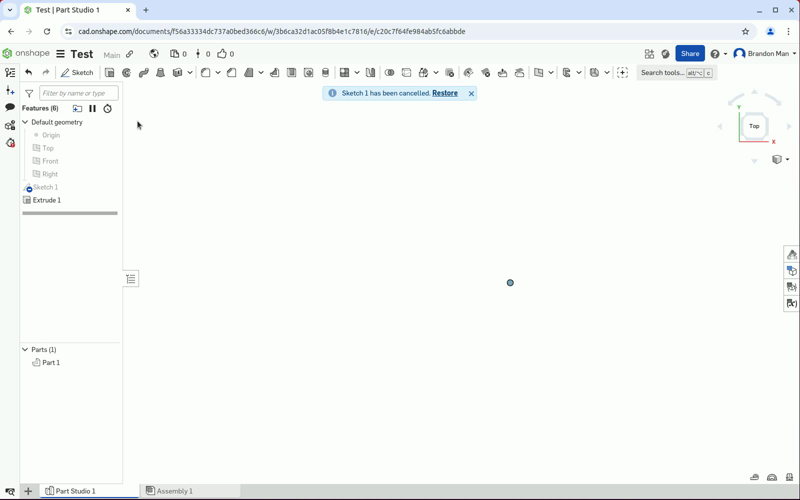
key(shift+h)
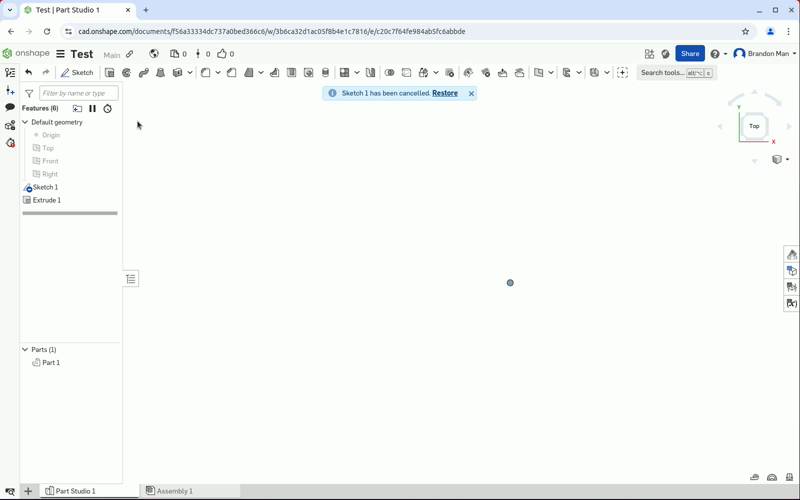
key(shift+h)
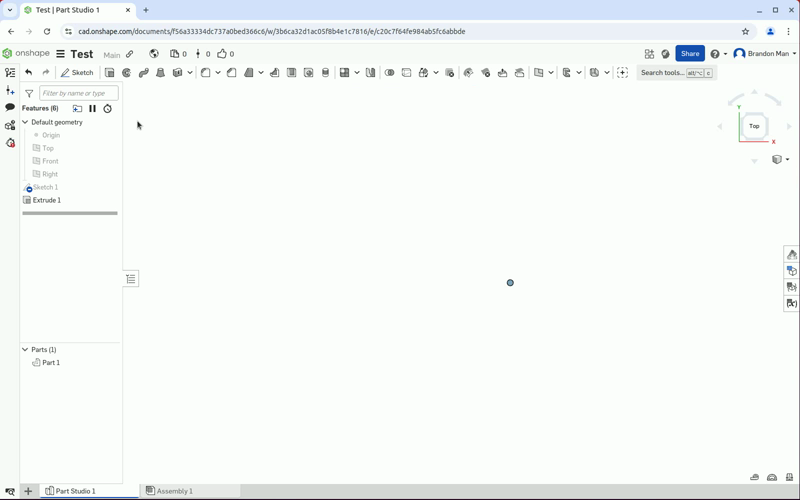
mouse_move(73, 189)
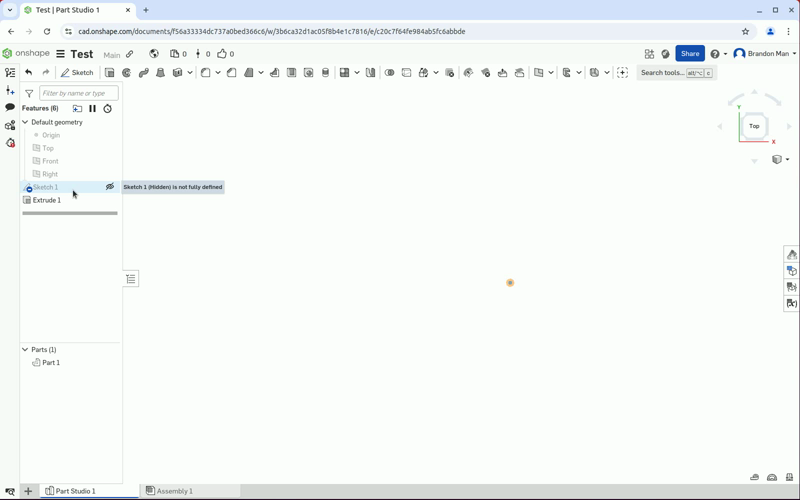
click(73, 189)
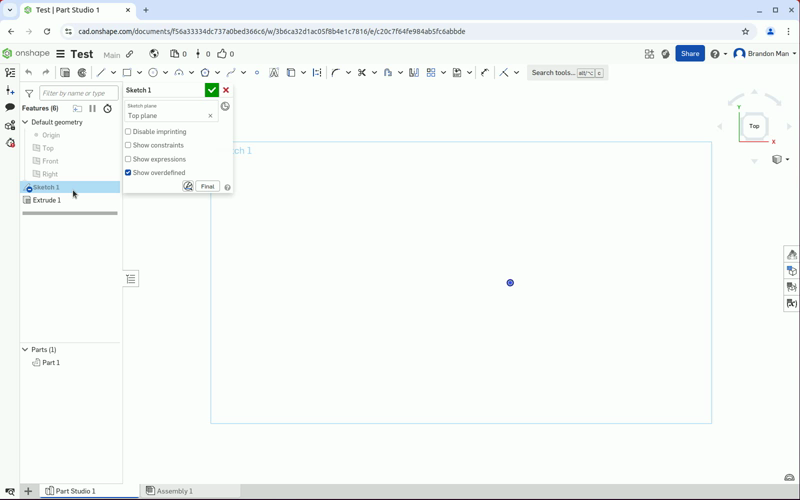
mouse_move(229, 92)
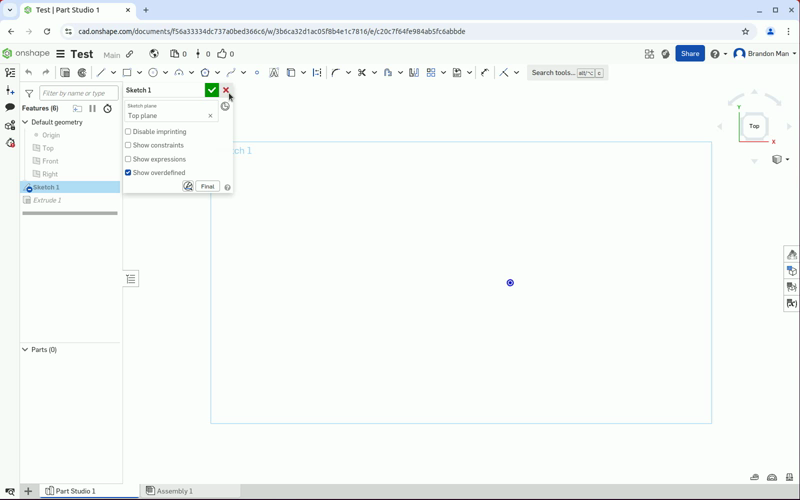
click(229, 92)
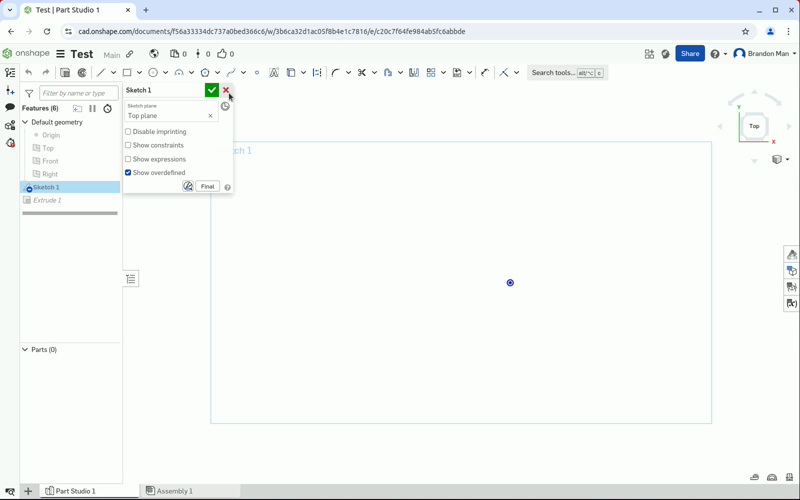
key(shift+s)
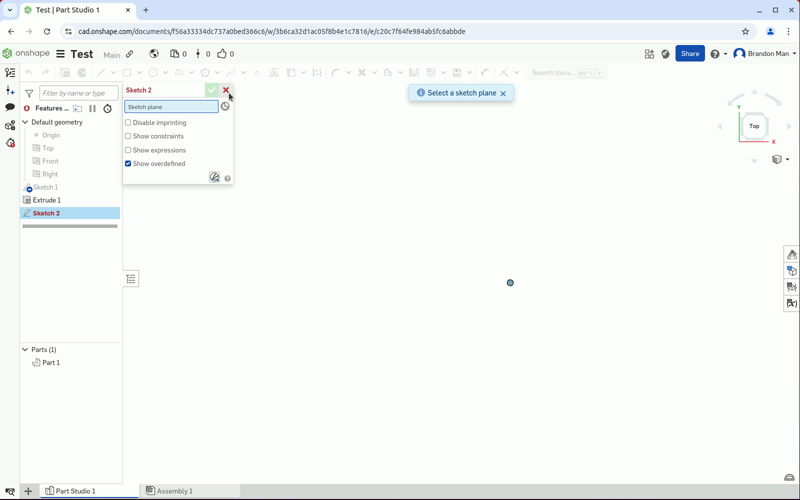
mouse_move(73, 150)
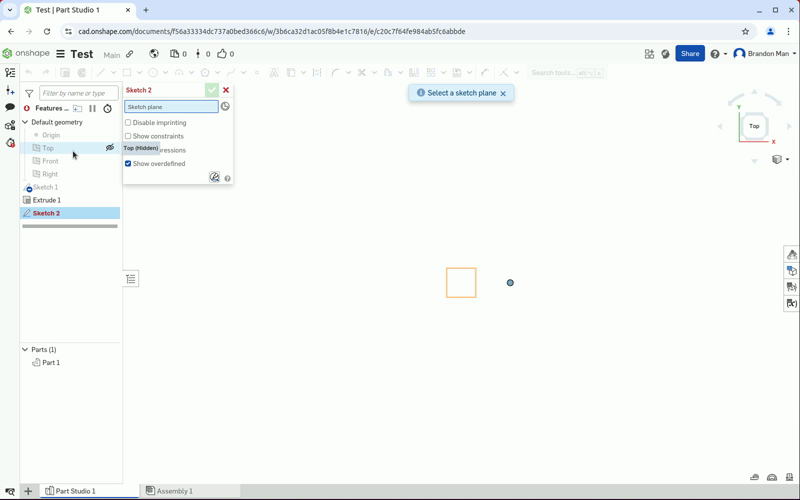
click(73, 150)
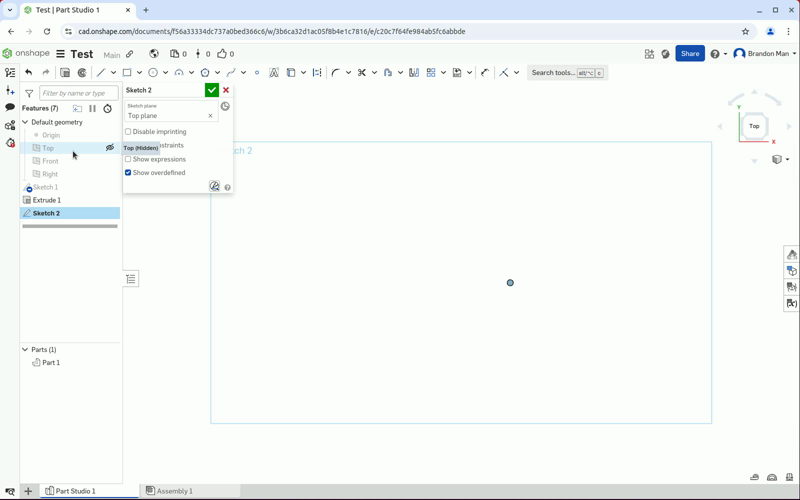
mouse_move(73, 352)
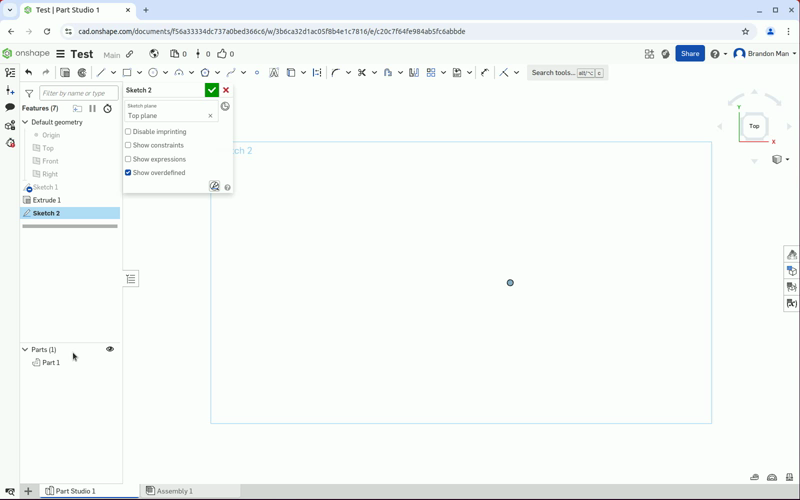
key(y)
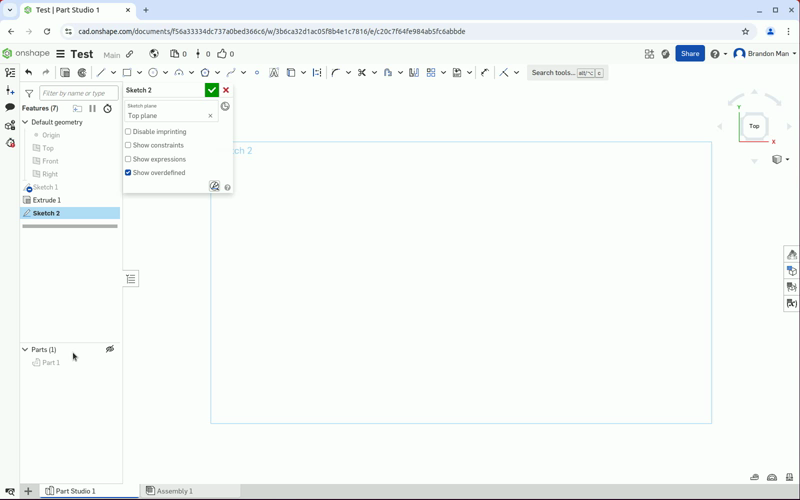
key(c)
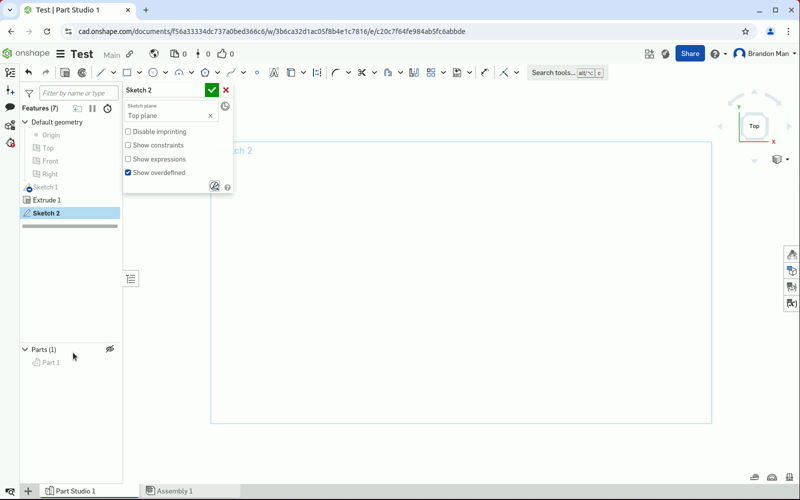
key_down(shift)
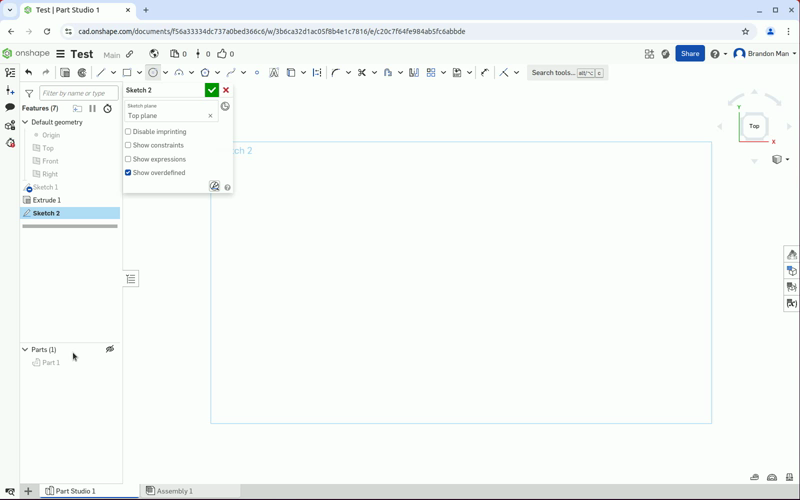
mouse_move(532, 282)
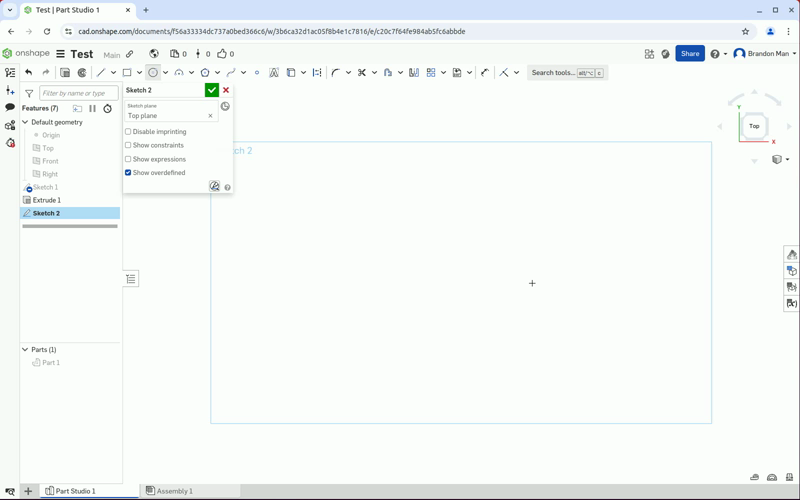
click(532, 282)
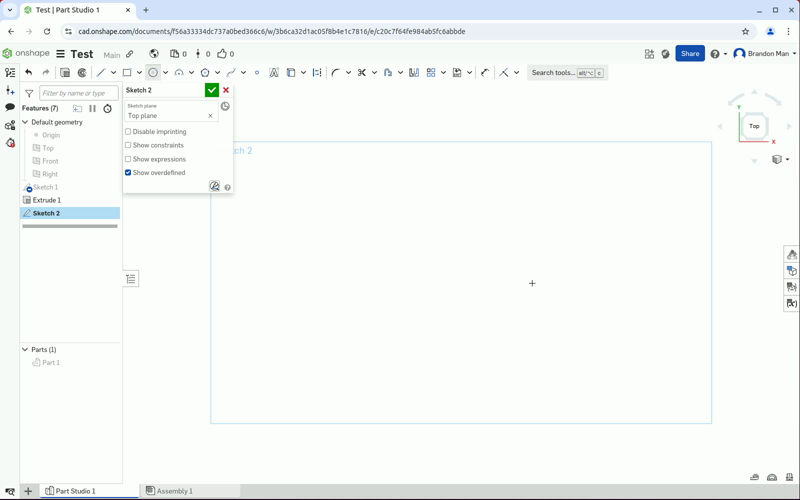
key_up(shift)
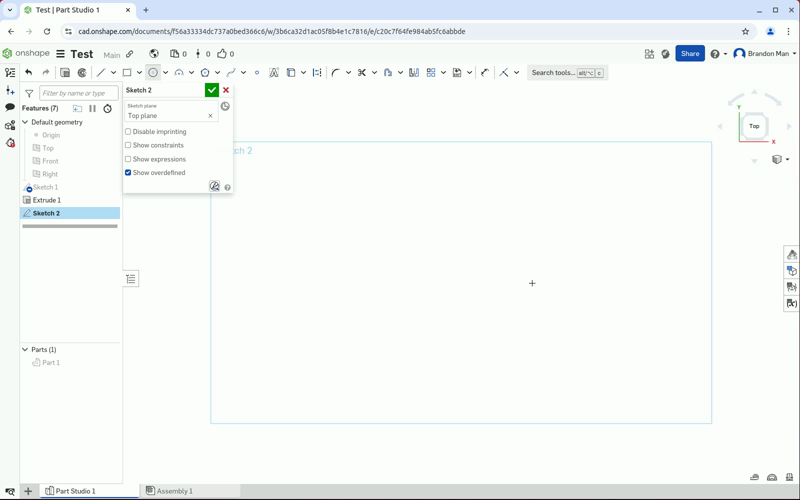
mouse_move(535, 282)
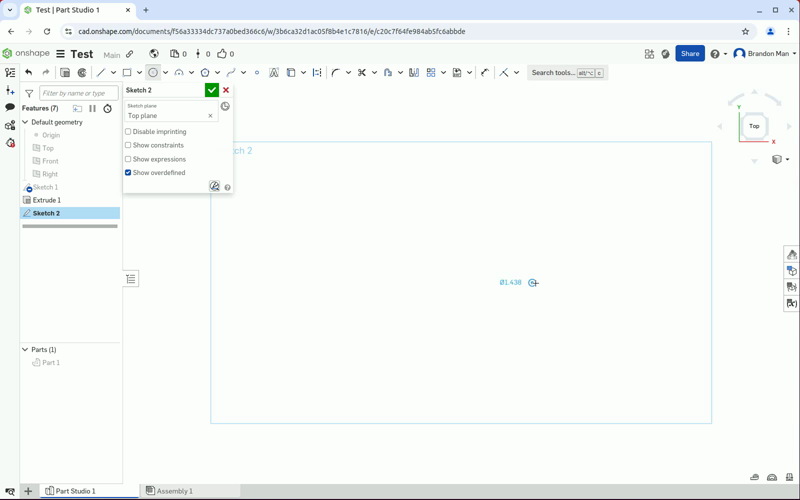
click(535, 282)
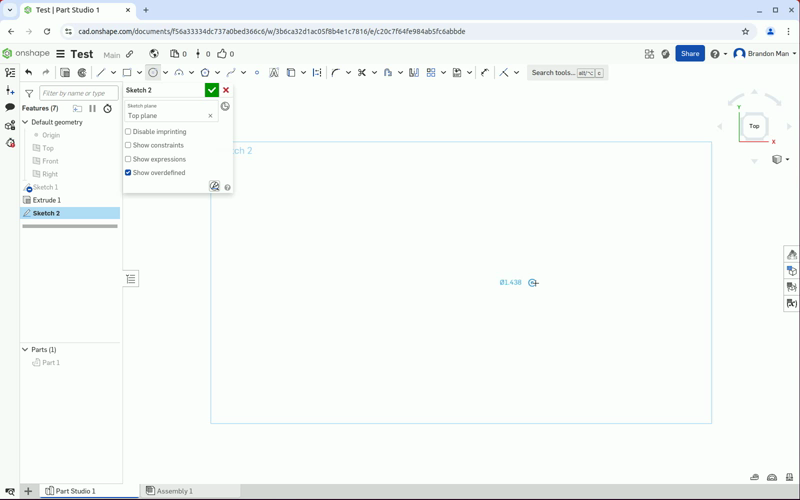
key(esc)
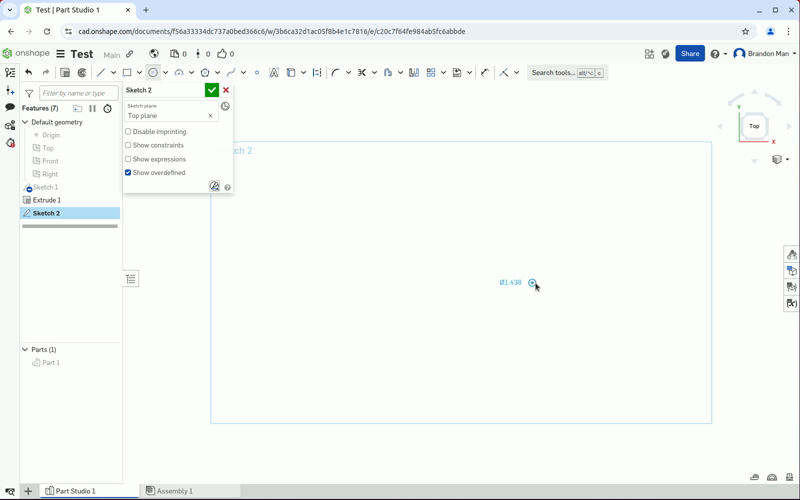
mouse_move(534, 284)
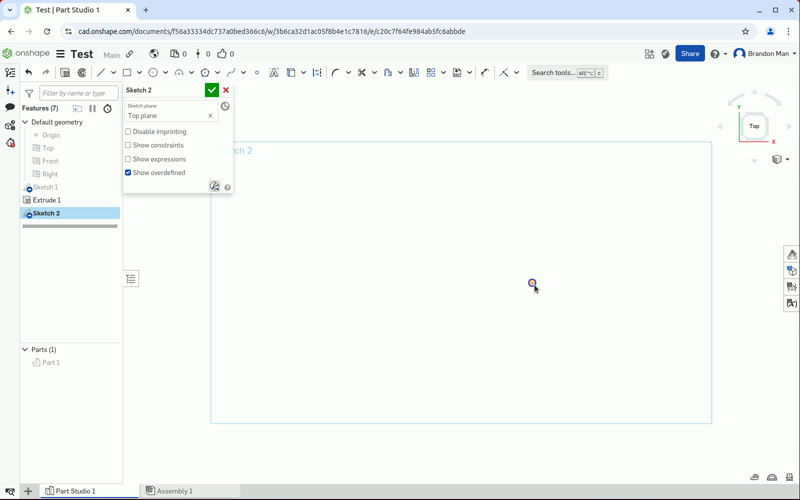
scroll(6)
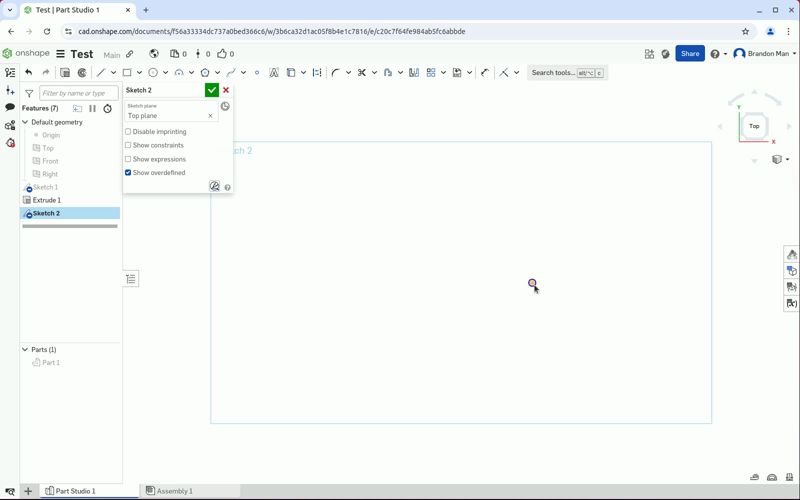
scroll(6)
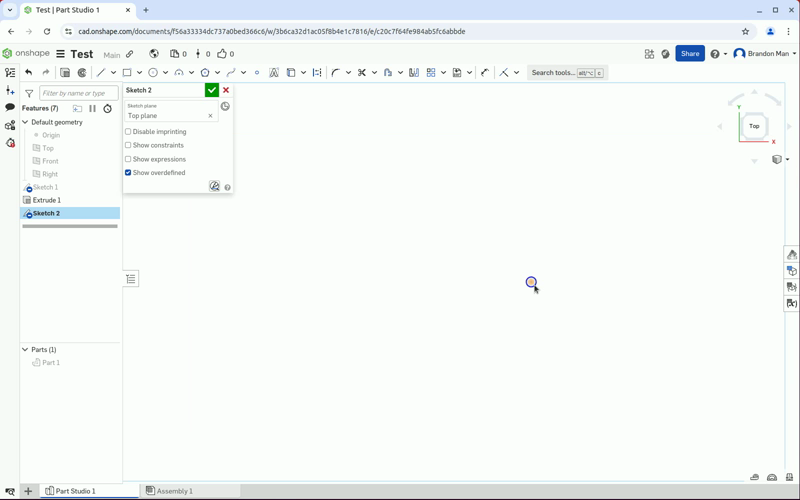
scroll(6)
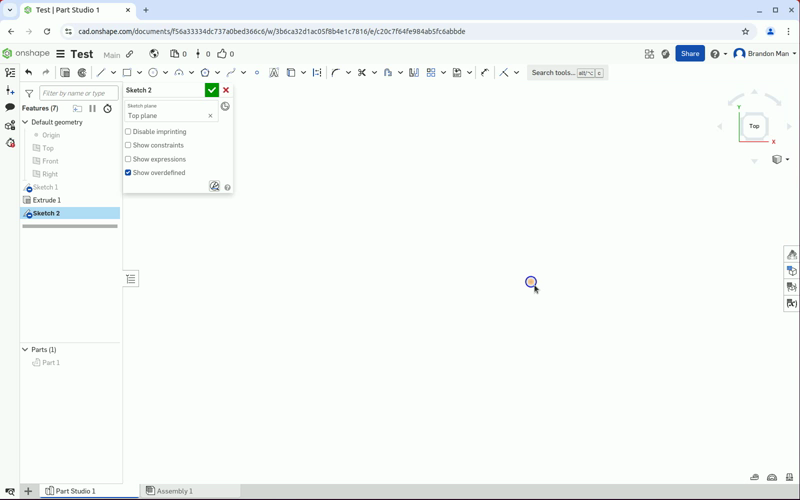
scroll(6)
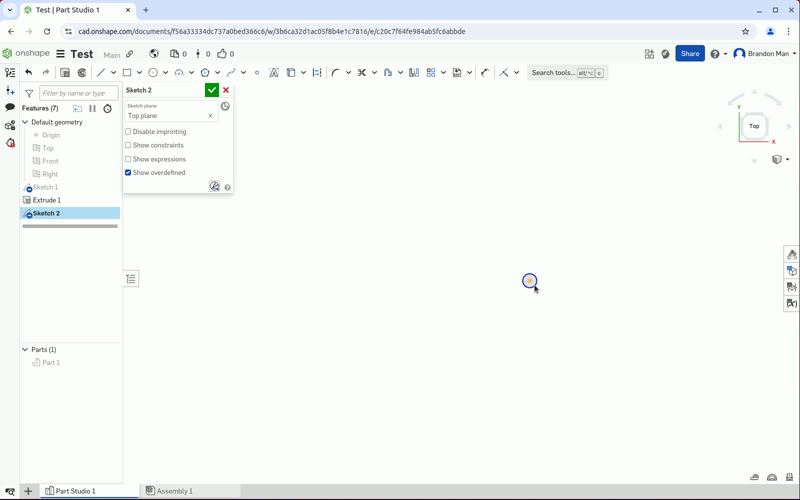
scroll(6)
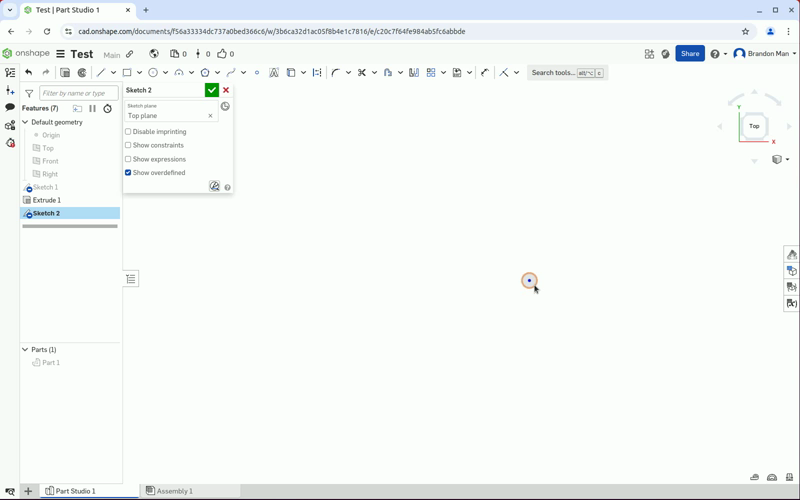
scroll(6)
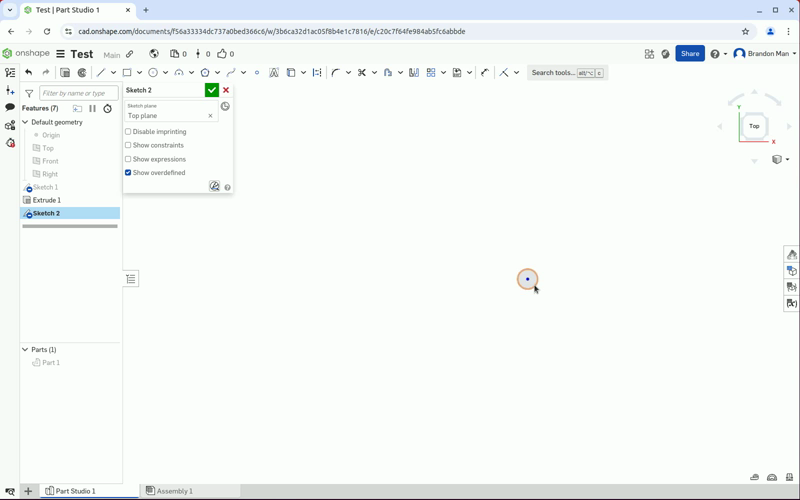
scroll(6)
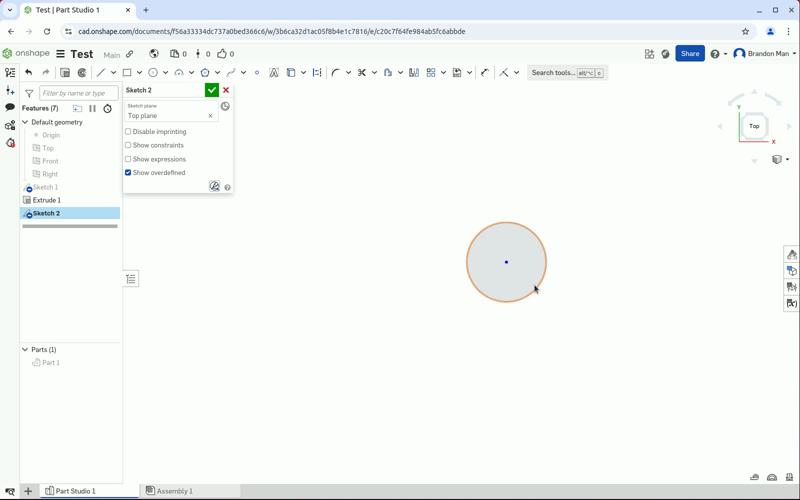
click(534, 284)
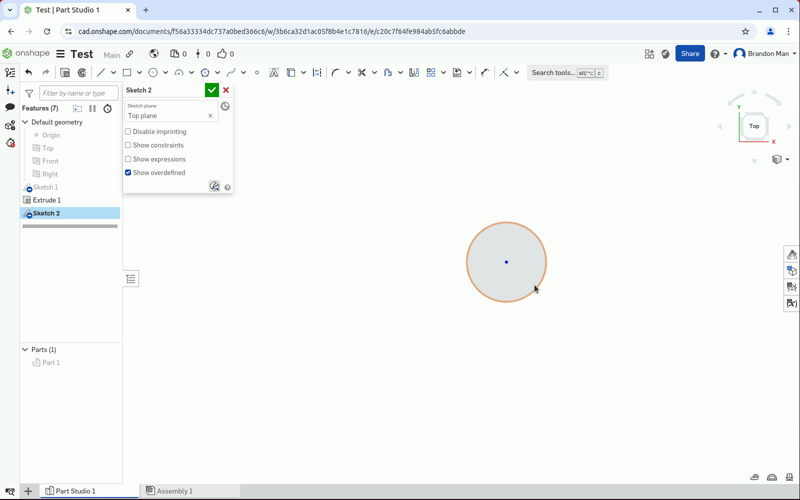
scroll(-6)
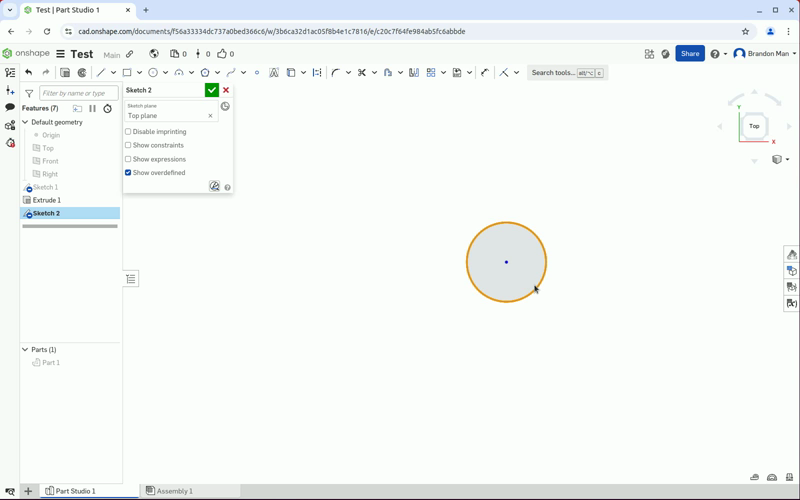
scroll(-6)
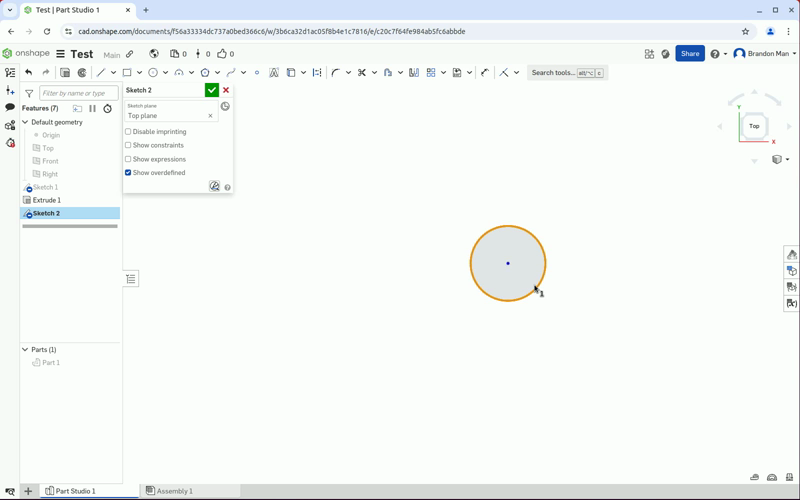
scroll(-6)
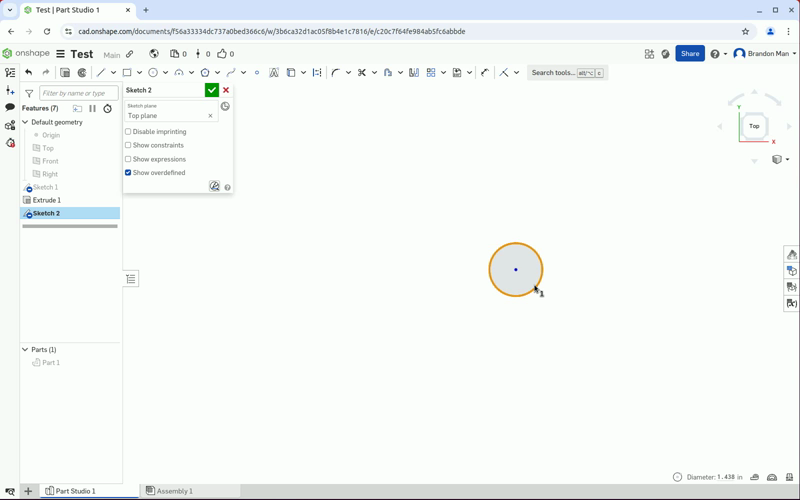
scroll(-6)
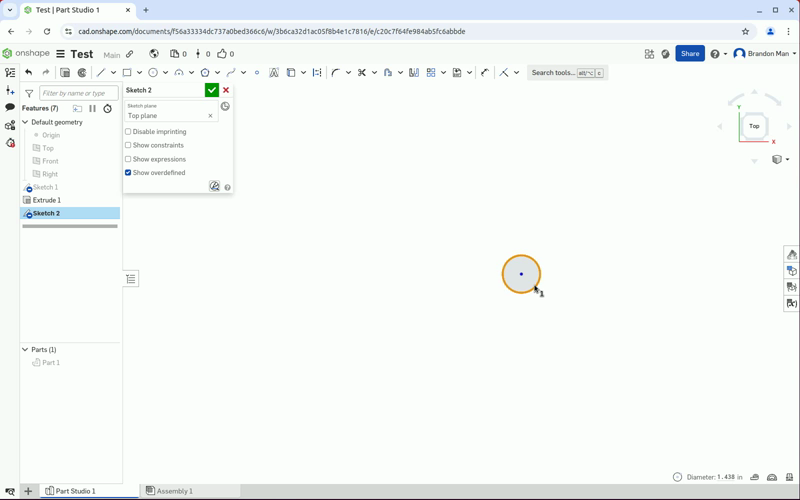
scroll(-6)
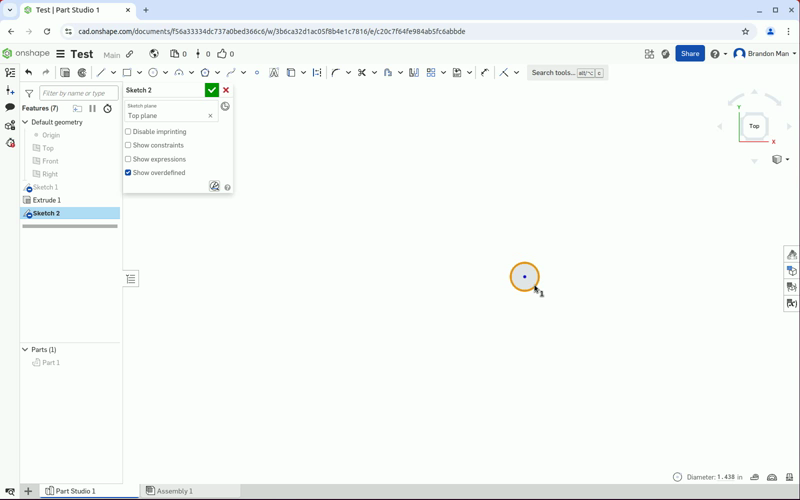
scroll(-6)
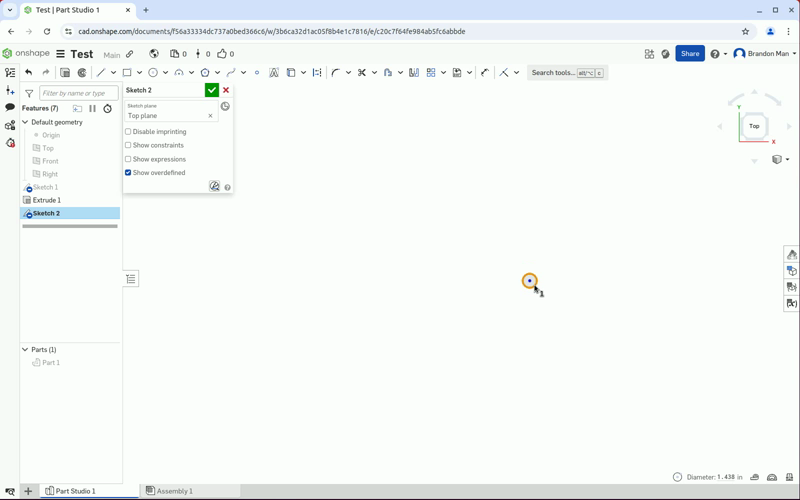
scroll(-6)
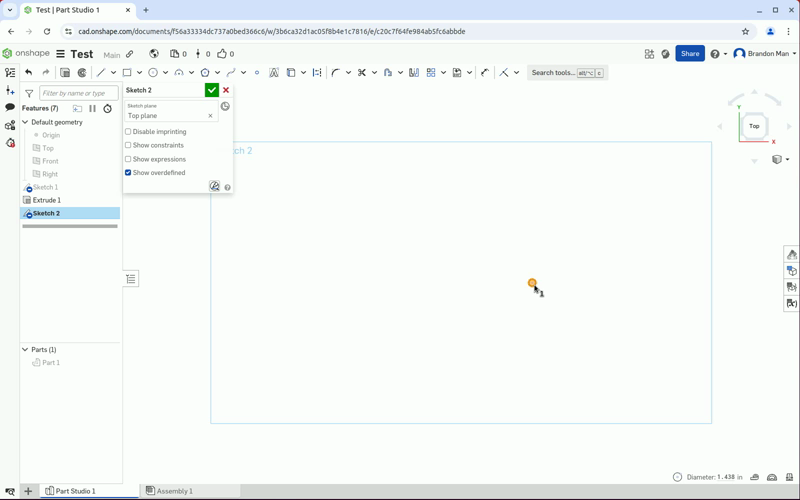
mouse_move(73, 352)
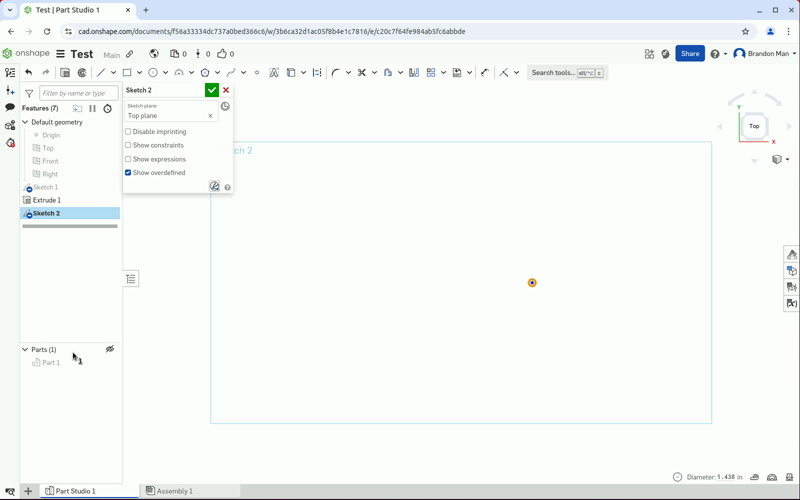
key(shift+y)
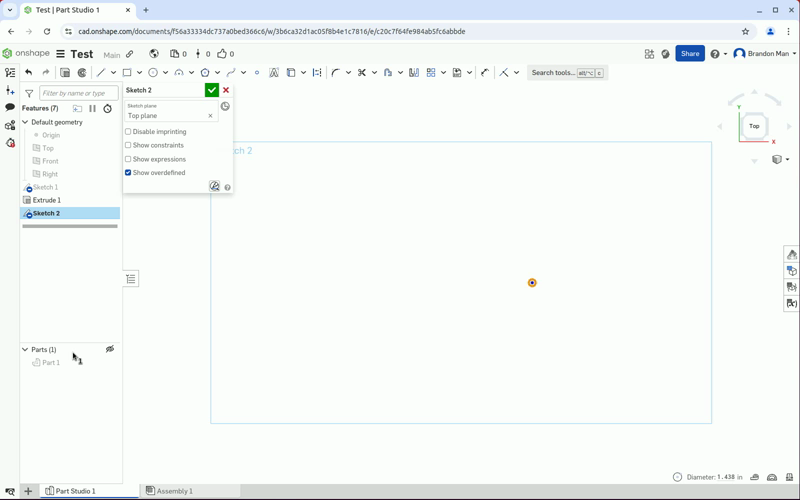
key(shift+e)
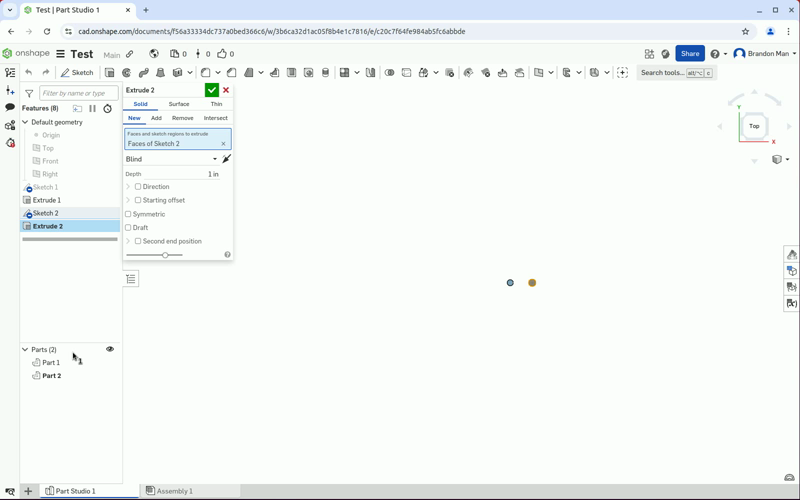
mouse_move(143, 106)
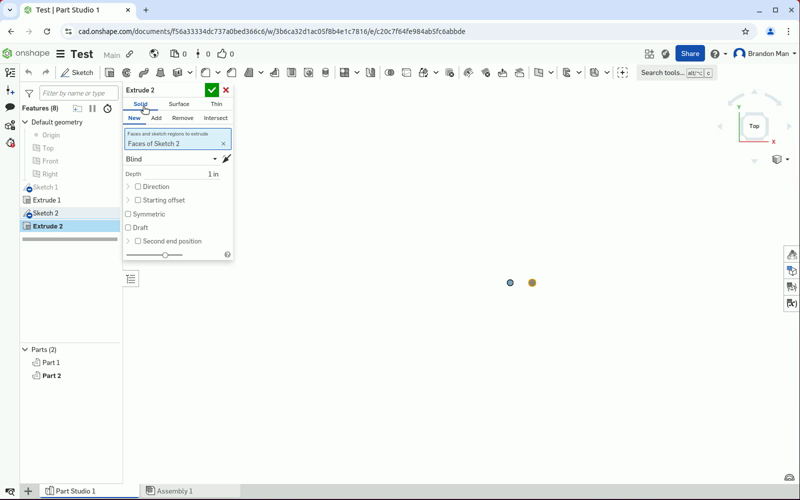
click(143, 106)
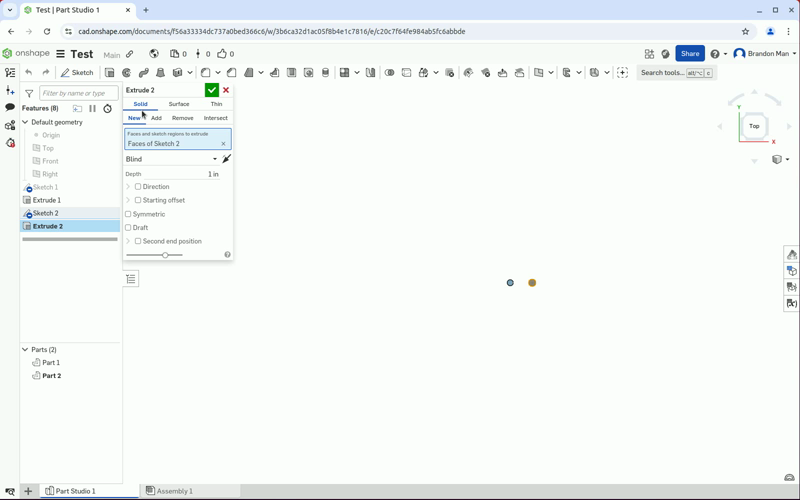
mouse_move(137, 120)
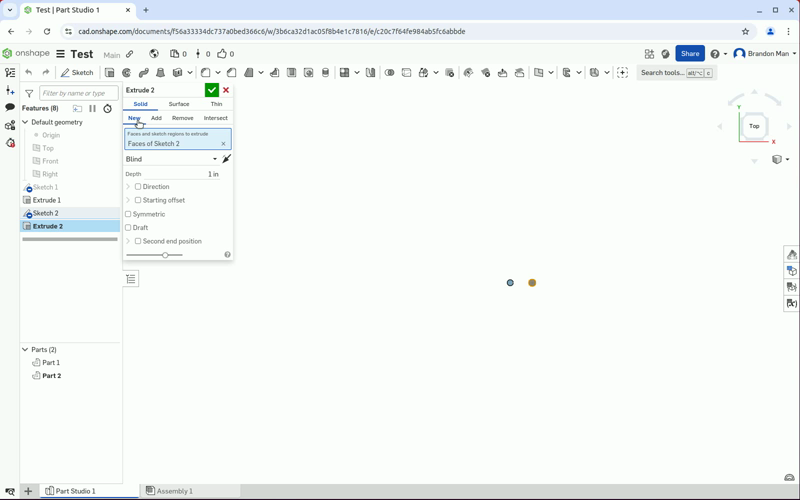
click(137, 120)
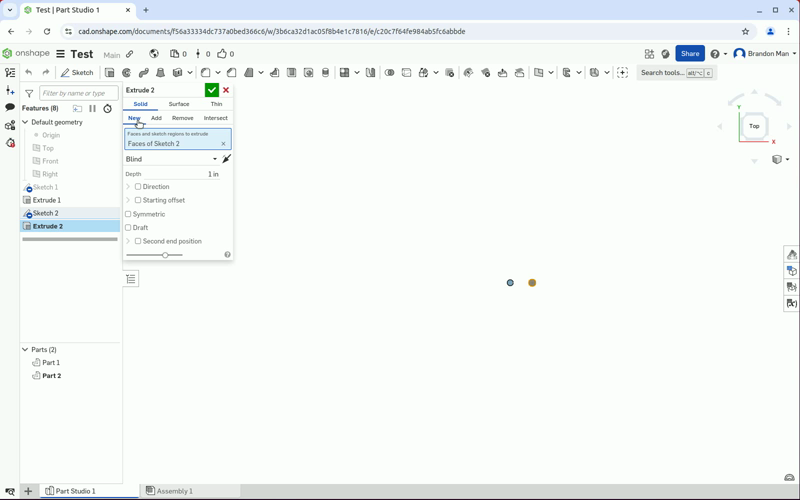
key(tab, 4)
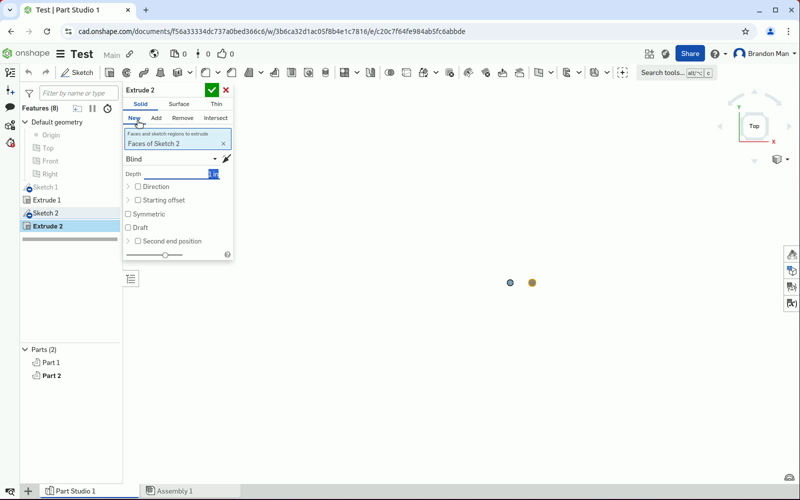
text(23.108)
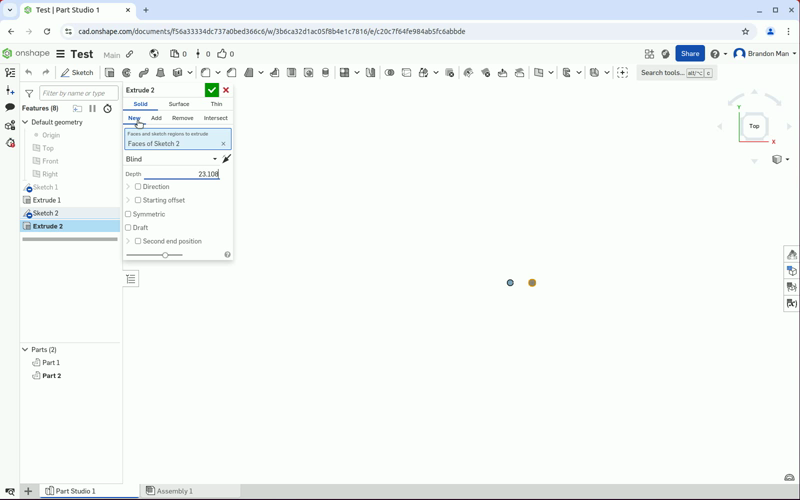
key(enter)
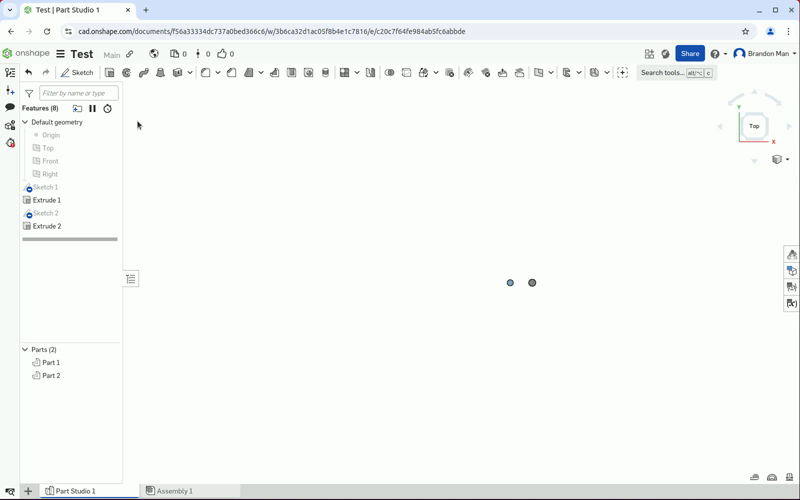
key(shift+h)
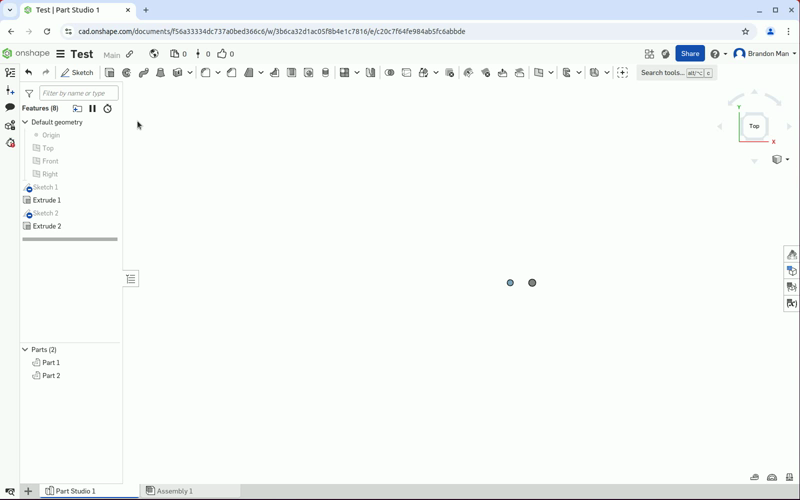
key(shift+h)
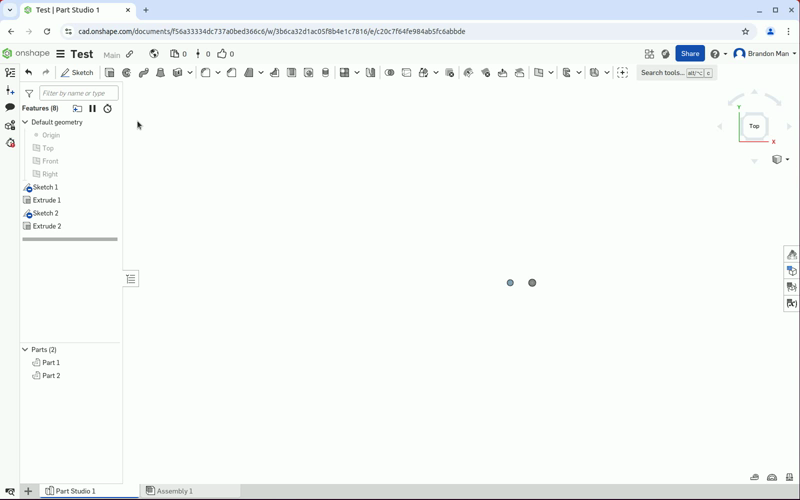
key(shift+7)
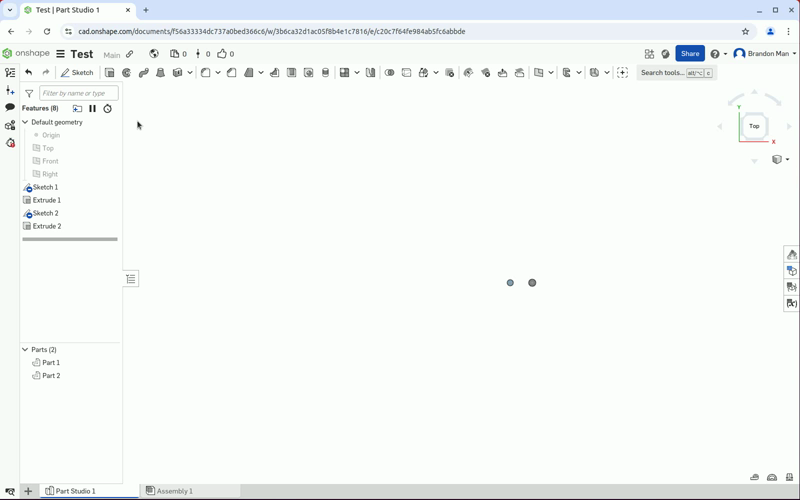
key(up, 3)
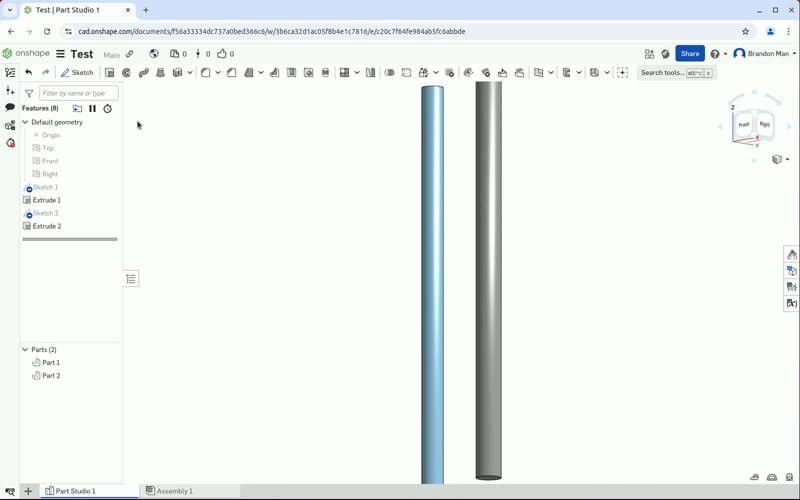
key(left, 3)
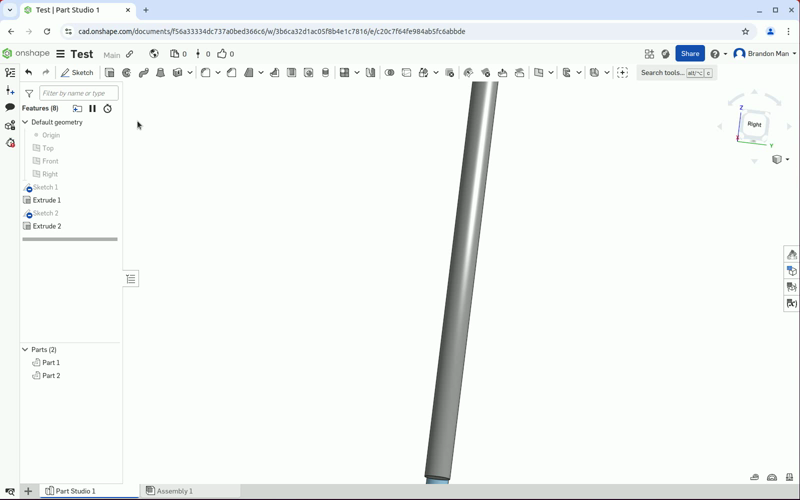
key(right, 3)
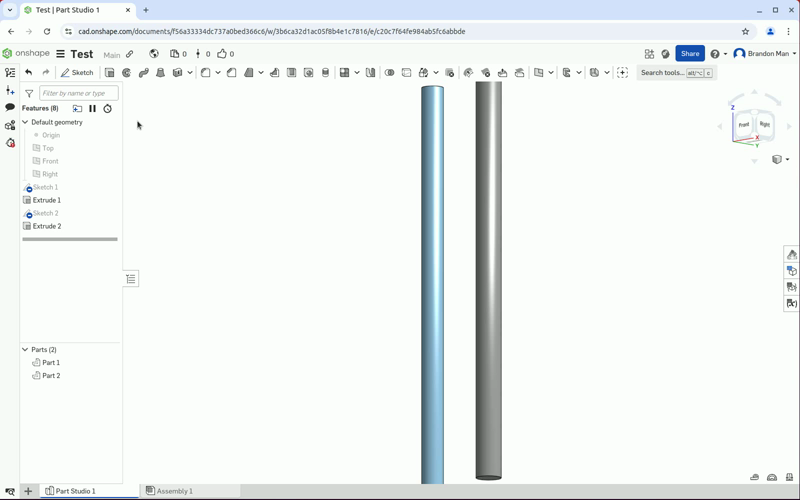
key(down, 3)
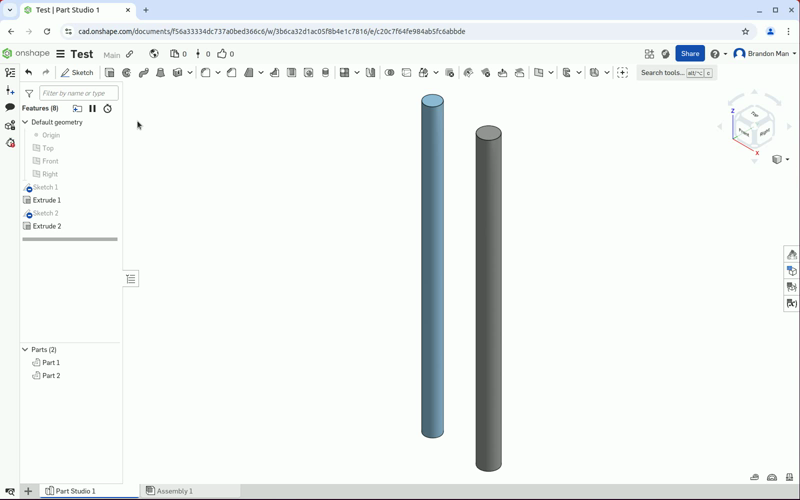
mouse_move(73, 189)
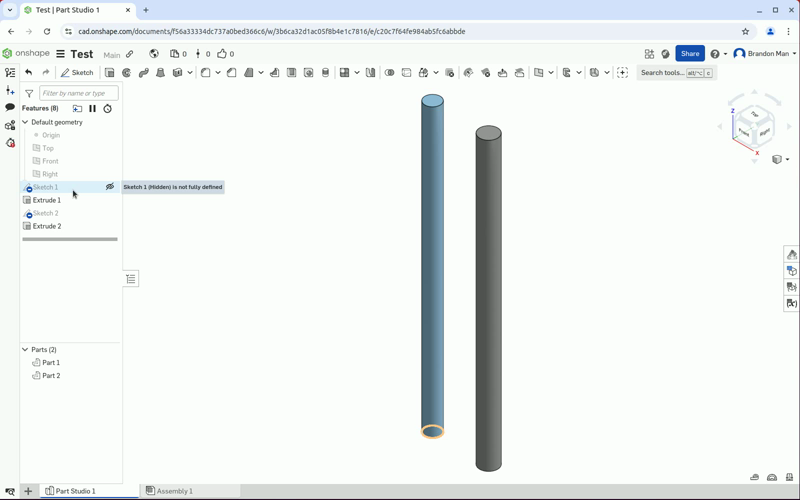
click(73, 189)